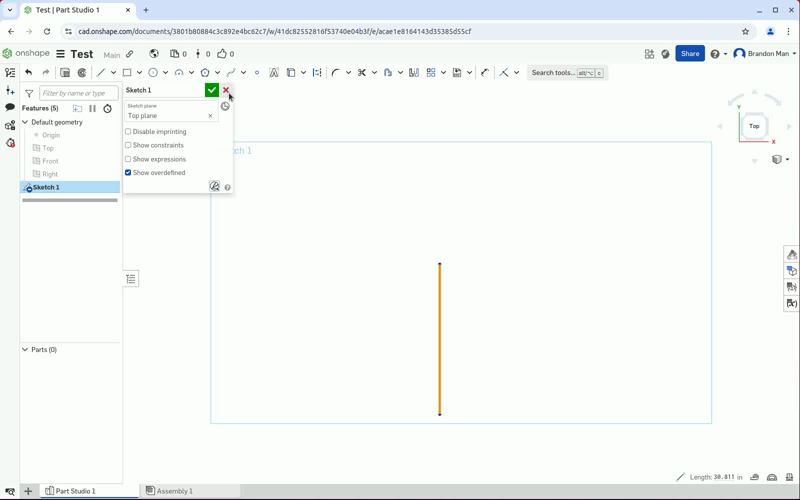
key(shift+h)
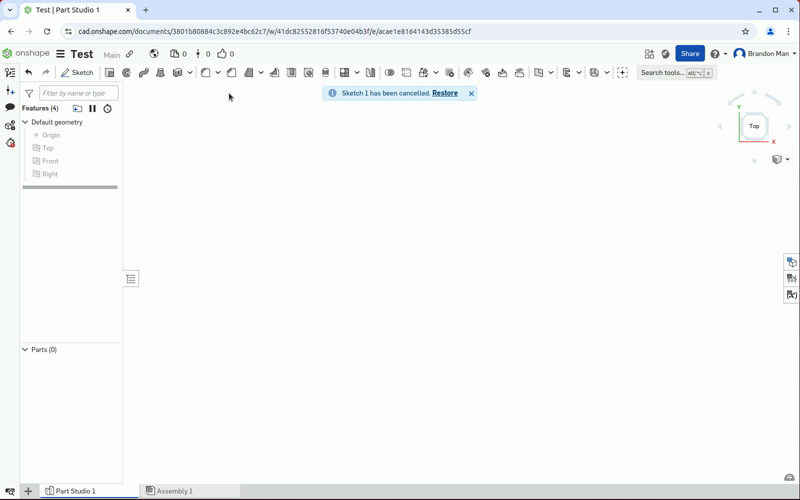
mouse_move(73, 352)
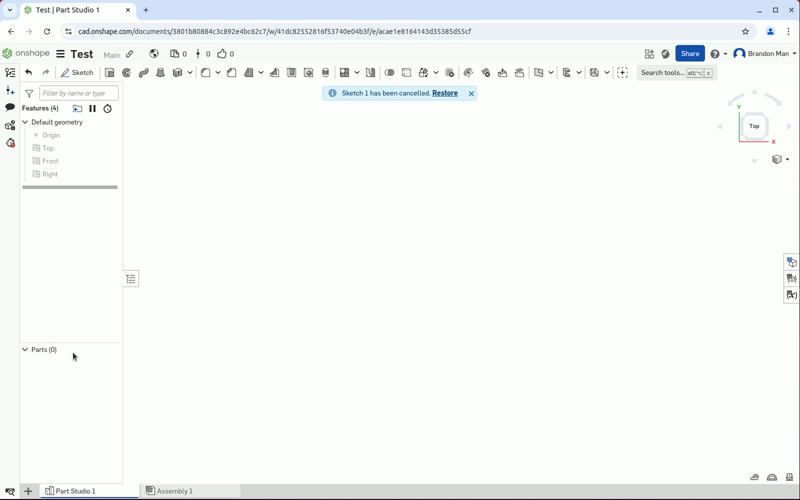
key(y)
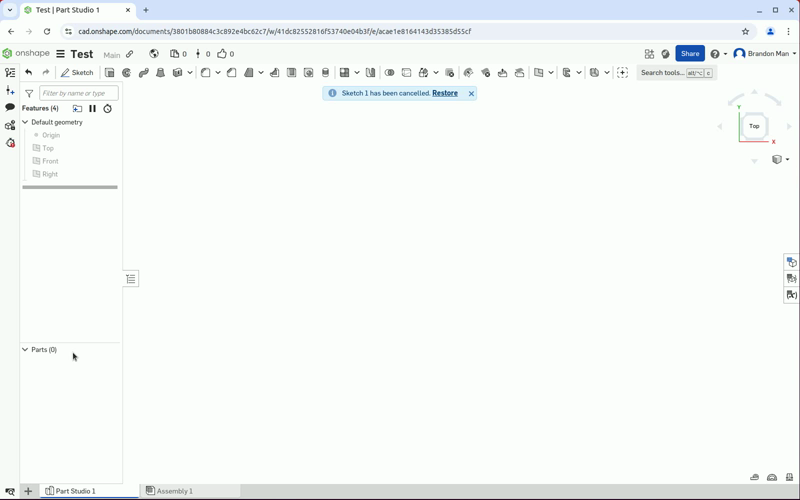
key(shift+p)
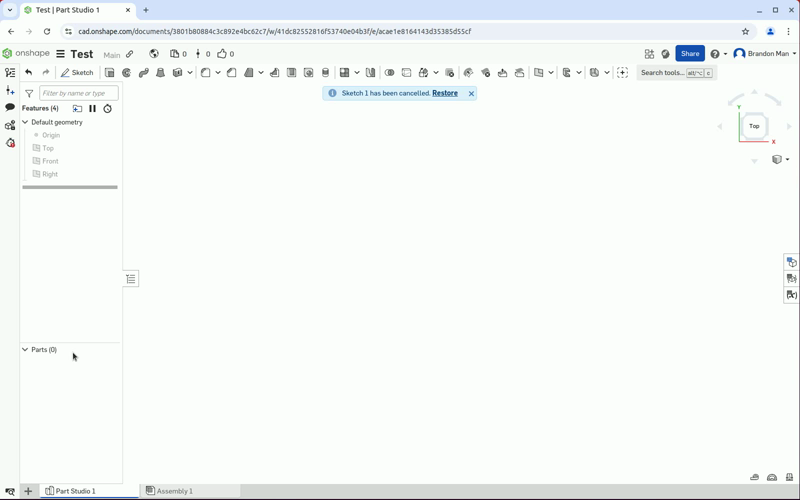
key(space)
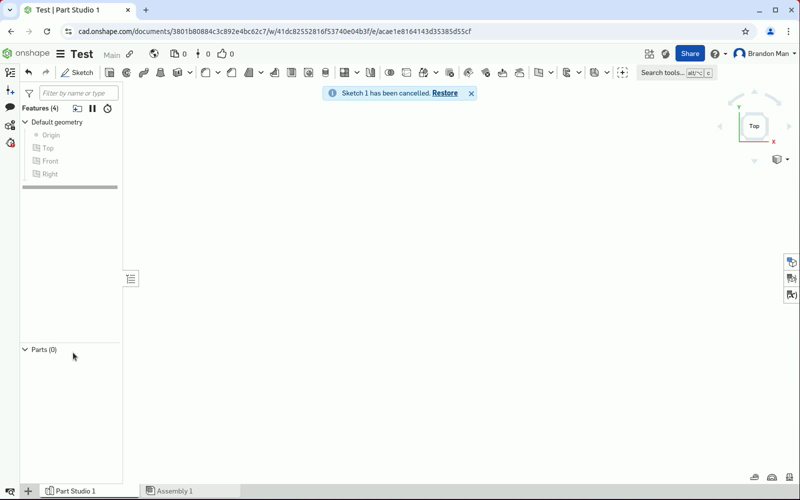
key_down(shift)
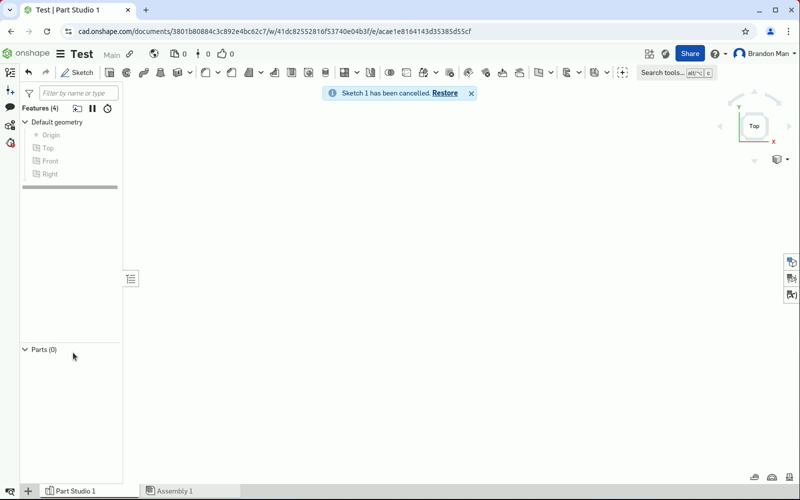
key(up)
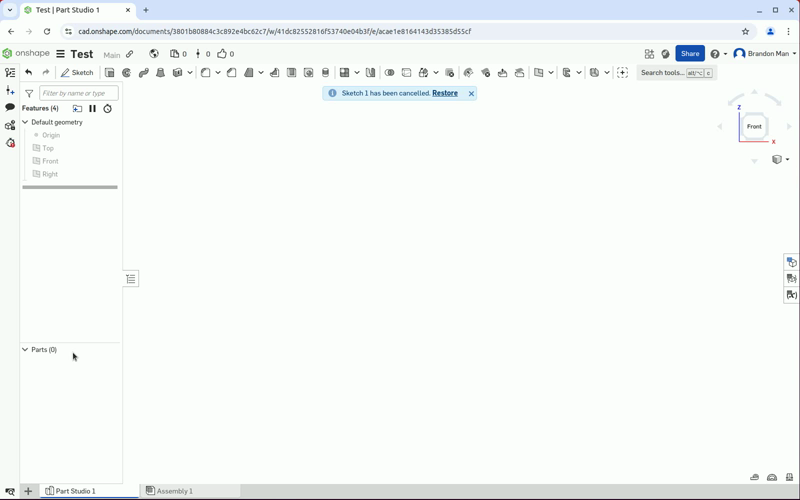
key_up(shift)
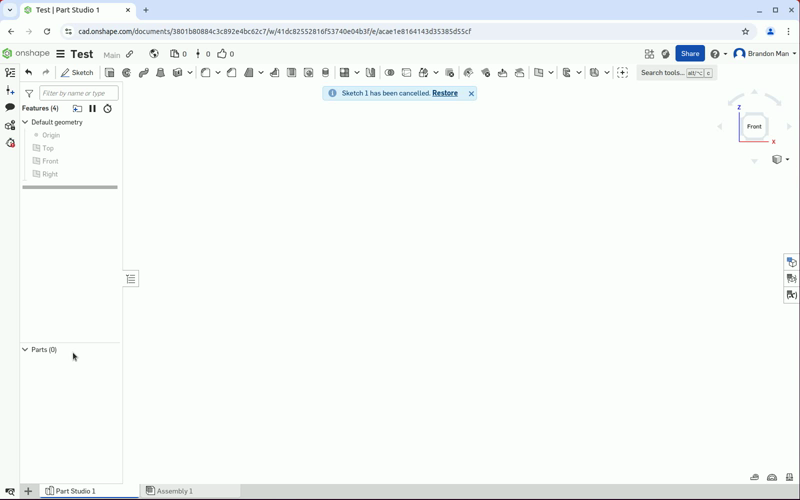
mouse_move(73, 352)
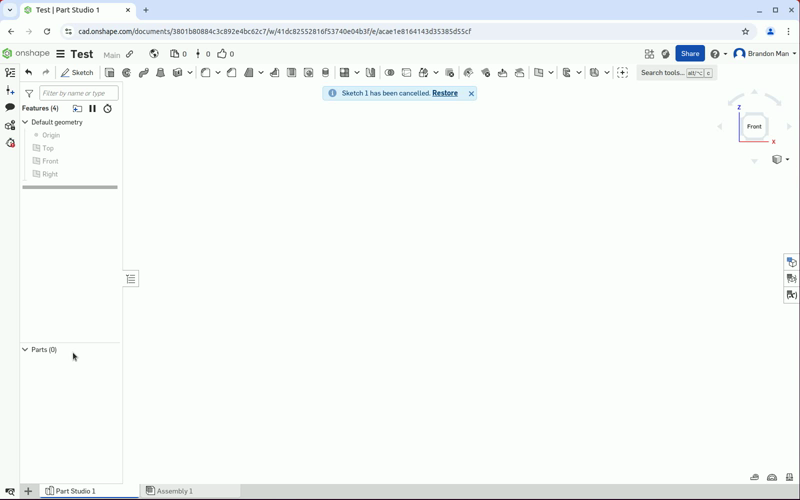
key(shift+y)
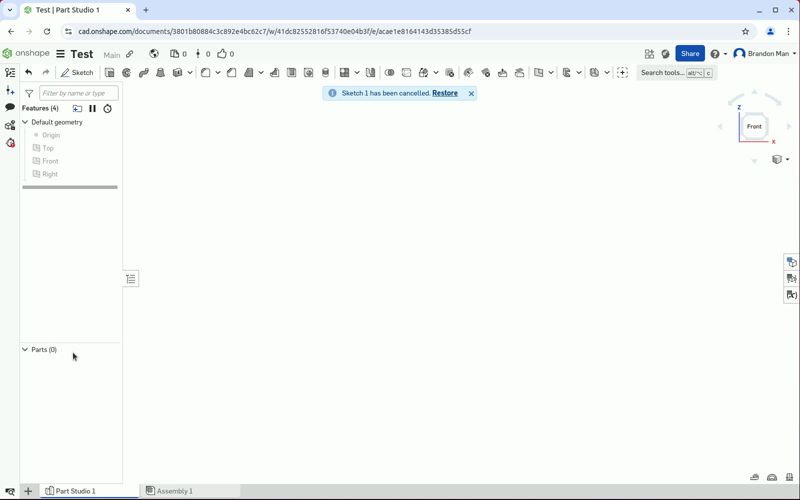
key(shift+s)
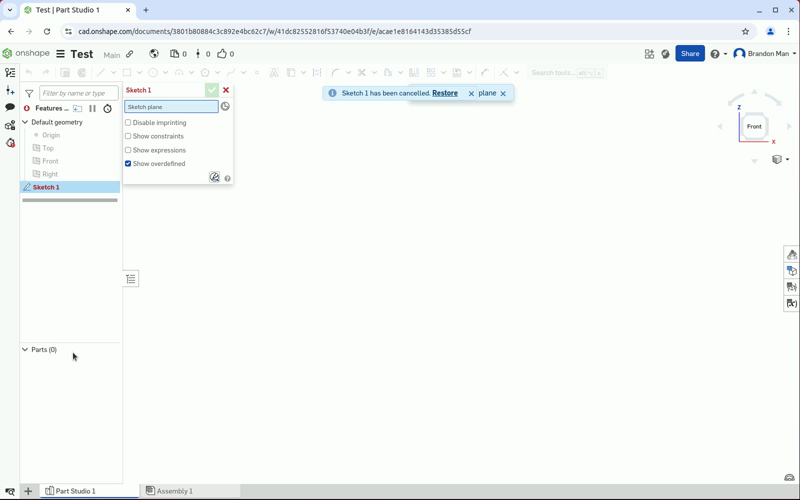
mouse_move(73, 163)
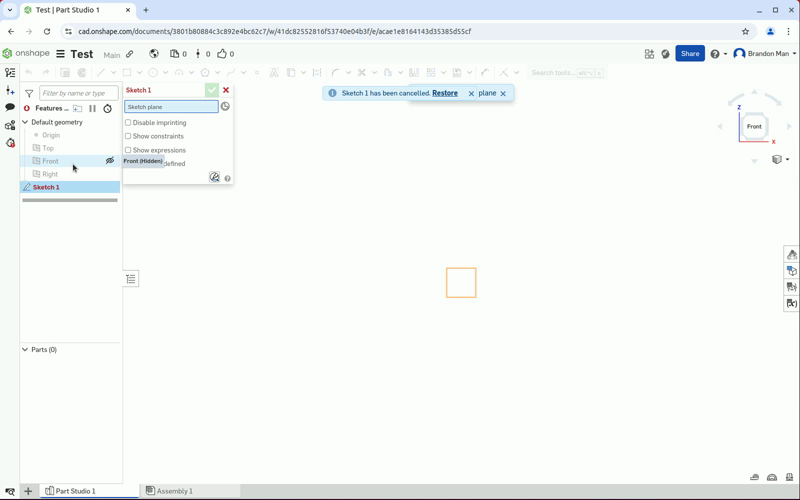
click(73, 163)
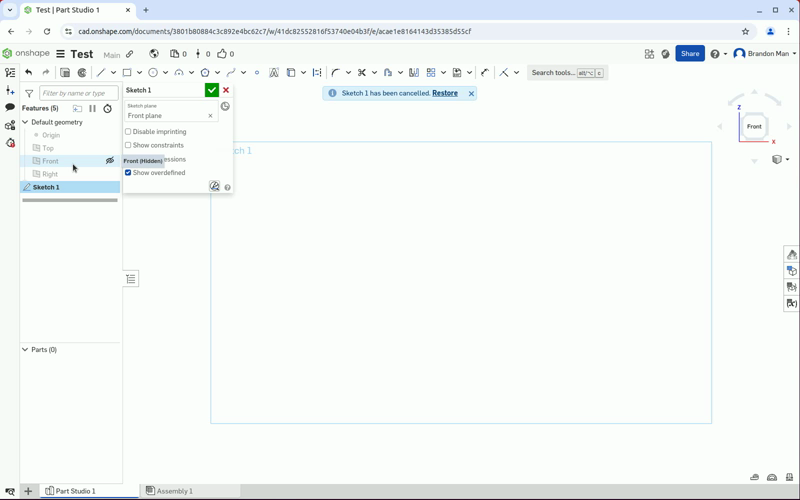
mouse_move(73, 352)
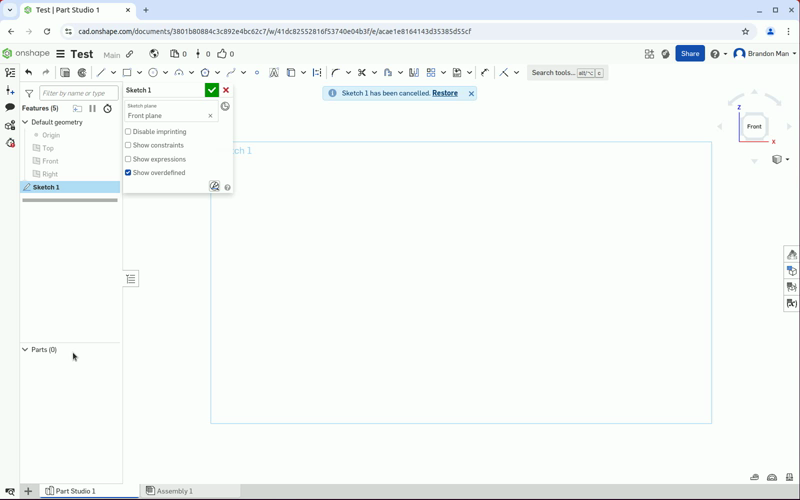
key(y)
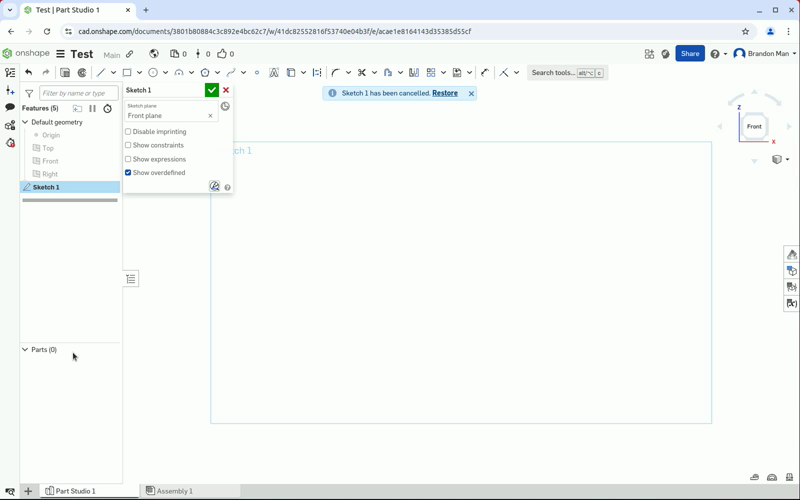
key(l)
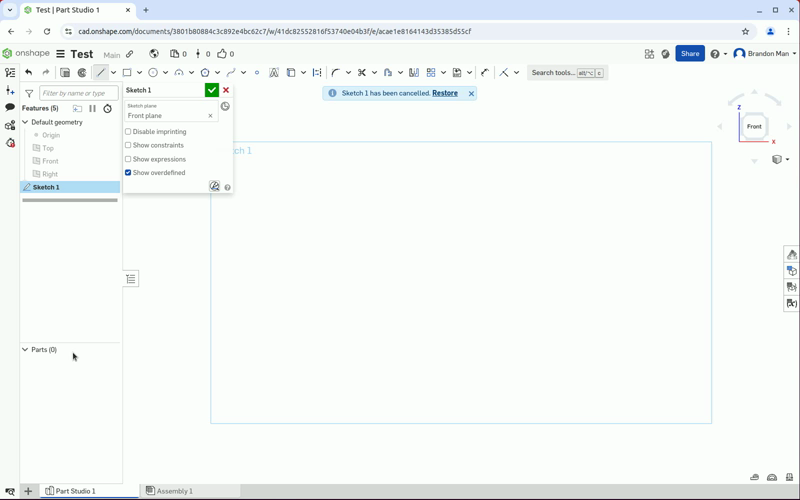
key_down(shift)
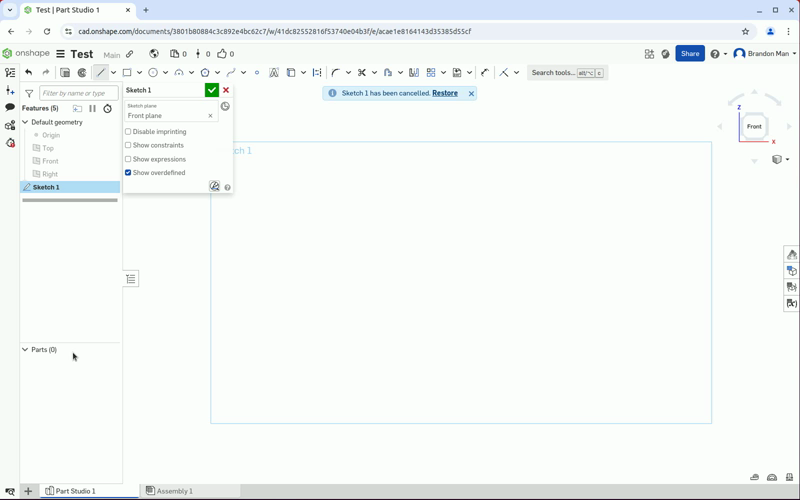
mouse_move(426, 319)
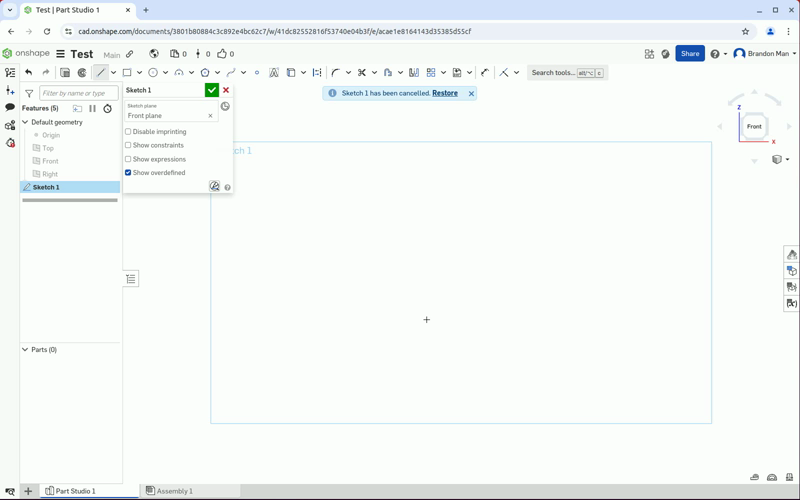
click(426, 319)
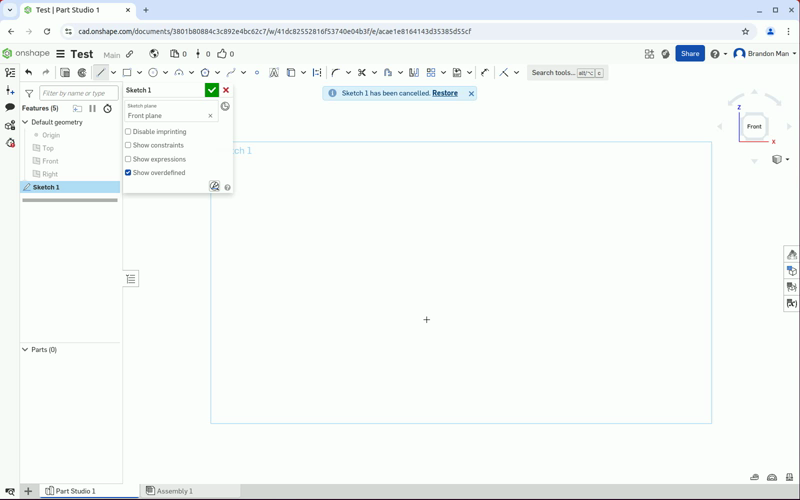
key_up(shift)
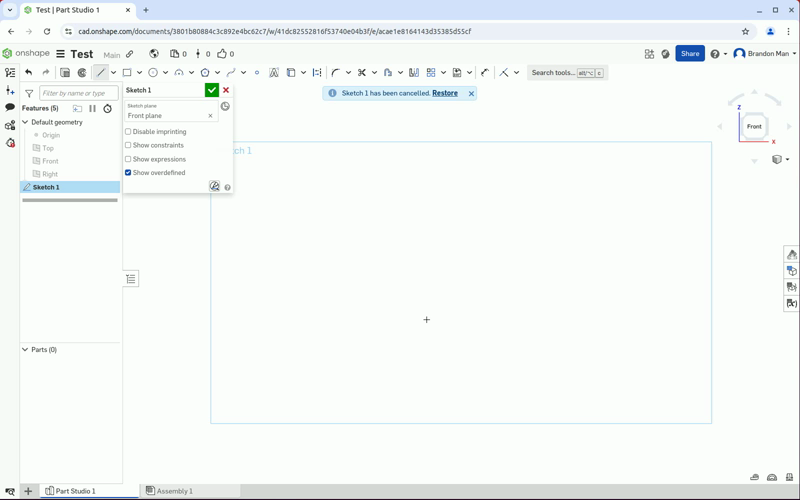
key_down(shift)
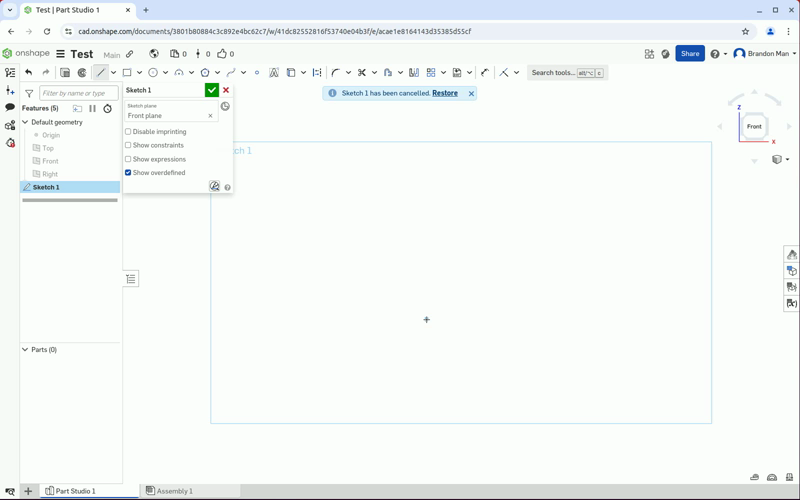
mouse_move(492, 319)
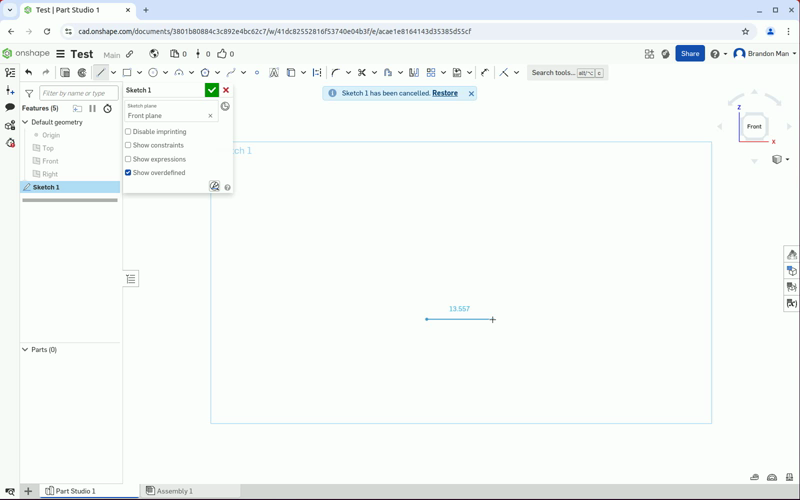
click(492, 319)
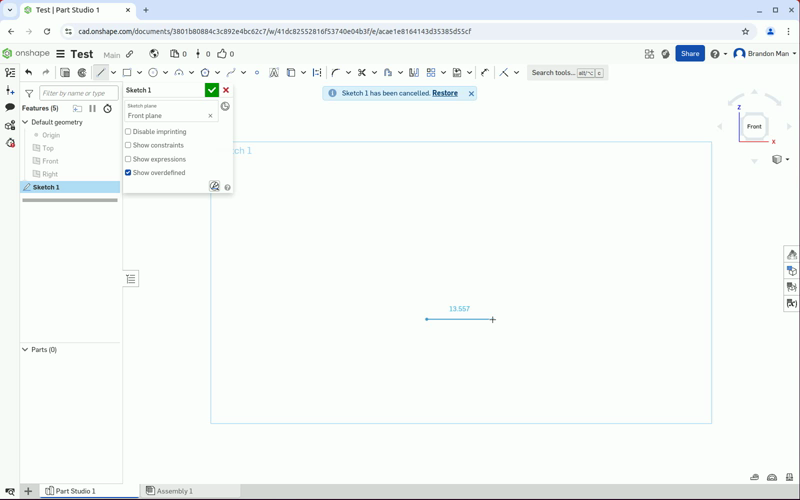
key_up(shift)
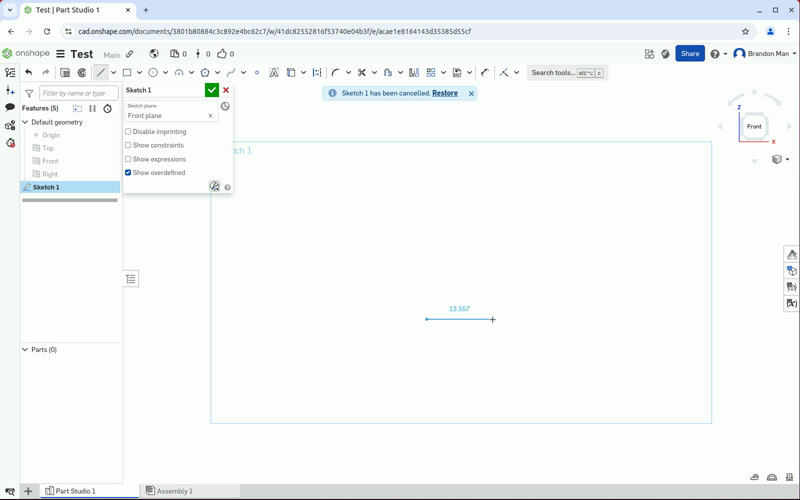
key_down(shift)
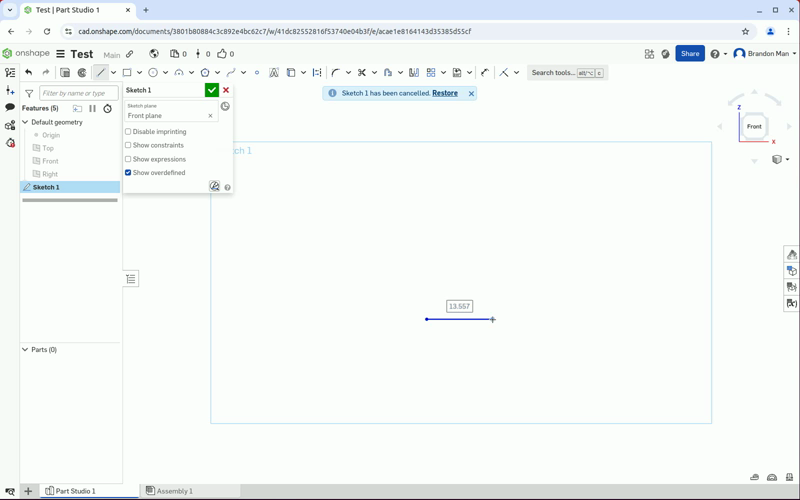
mouse_move(492, 253)
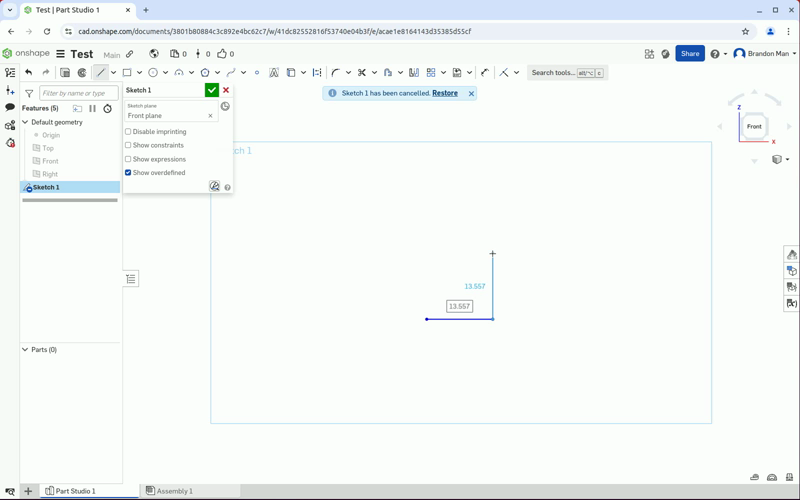
click(492, 253)
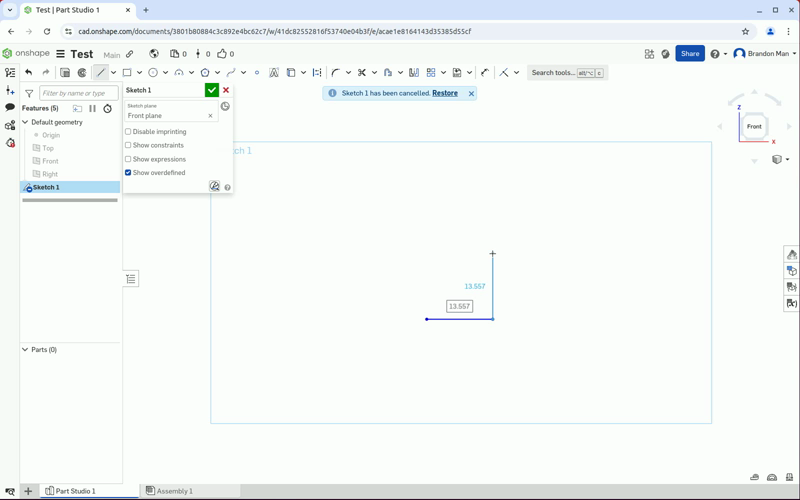
key_up(shift)
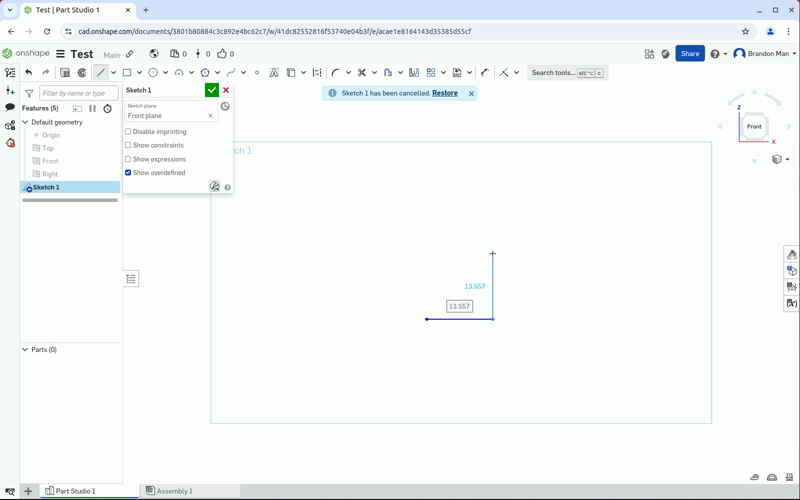
key_down(shift)
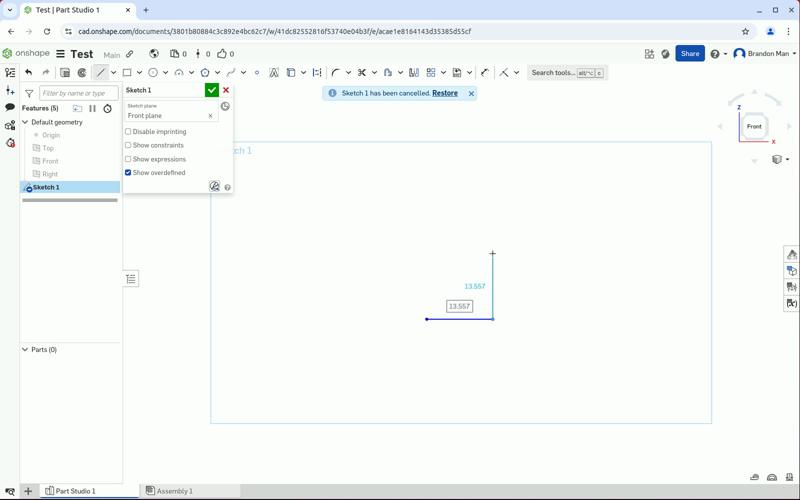
mouse_move(426, 253)
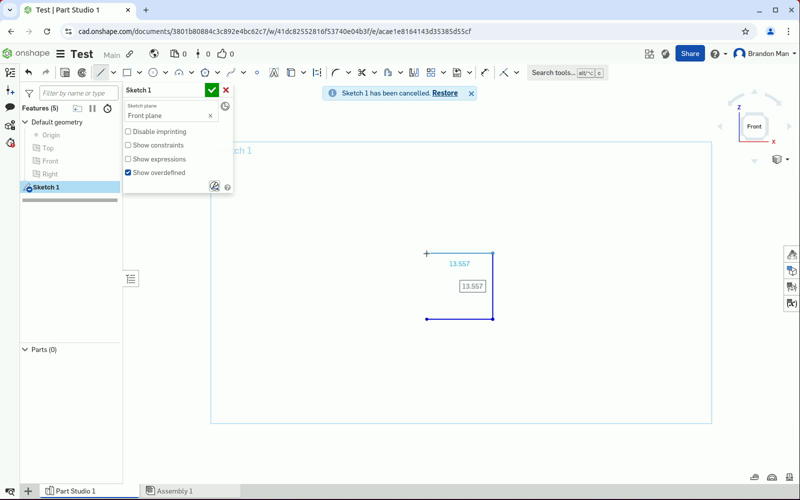
click(426, 253)
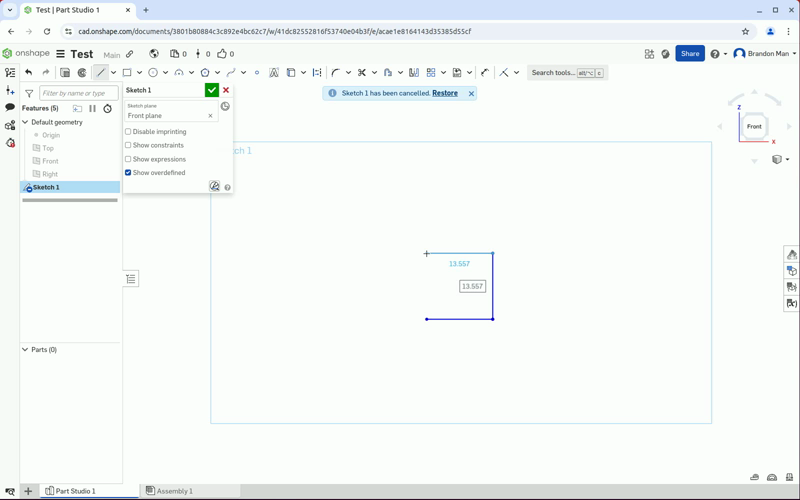
key_up(shift)
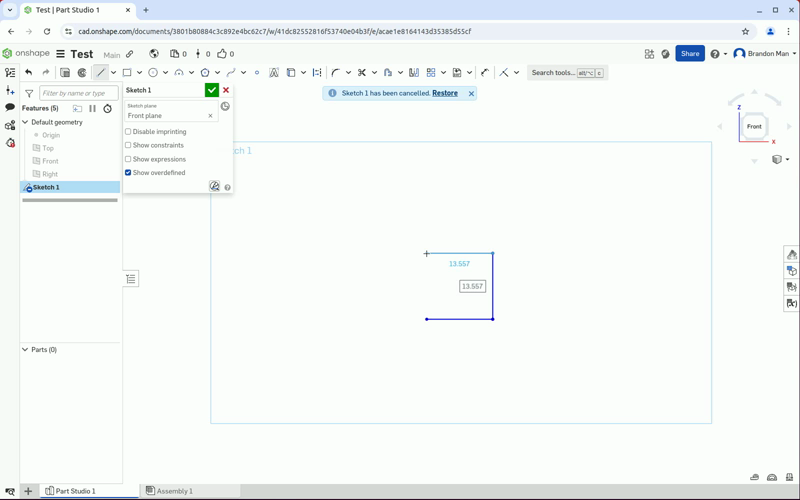
key_down(shift)
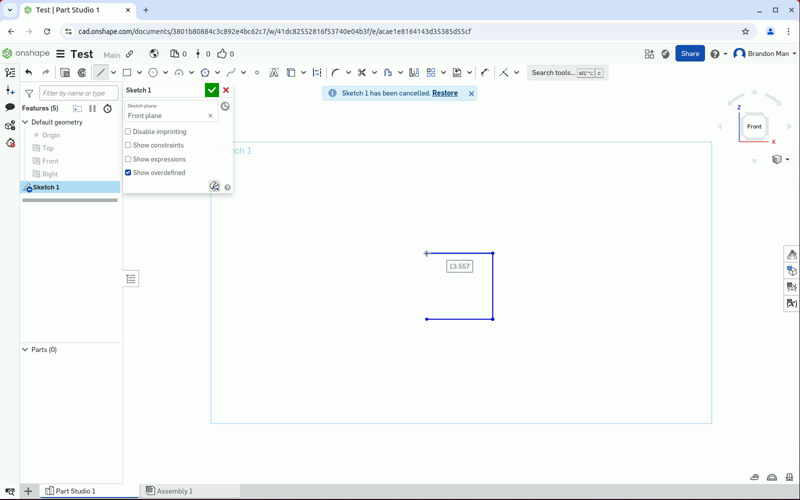
mouse_move(426, 319)
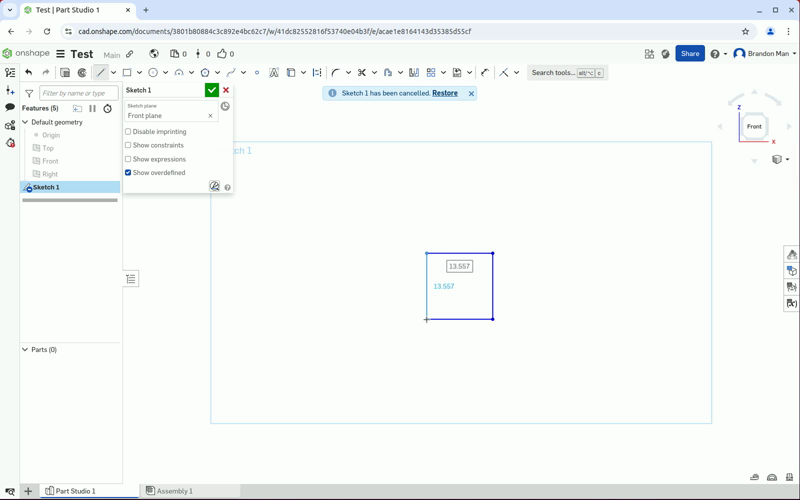
key_up(shift)
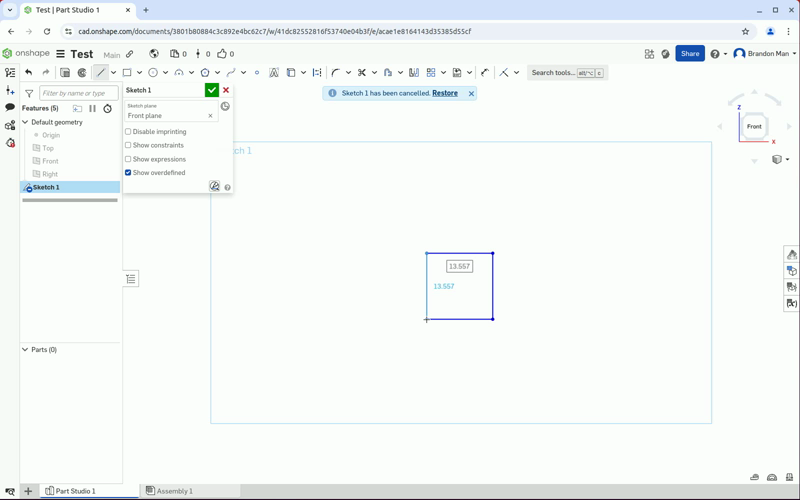
click(426, 319)
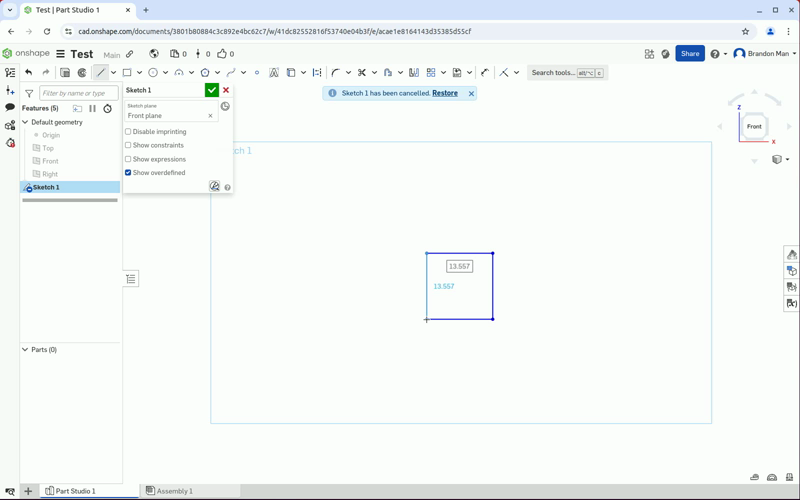
key(esc)
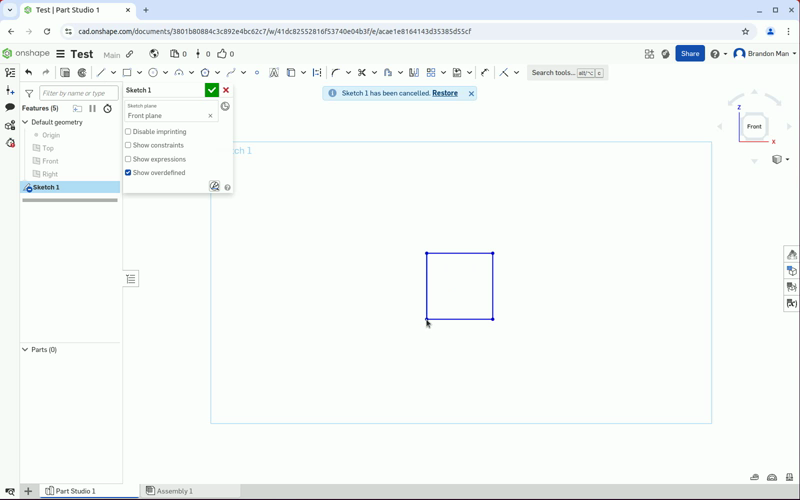
mouse_move(471, 304)
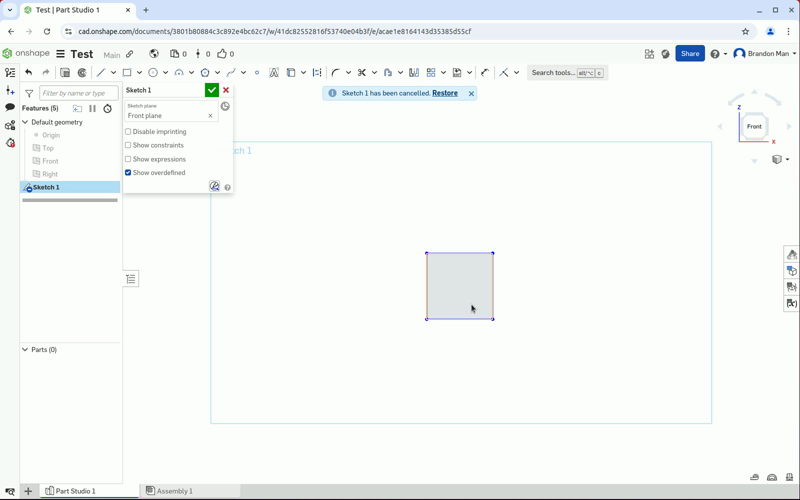
click(471, 304)
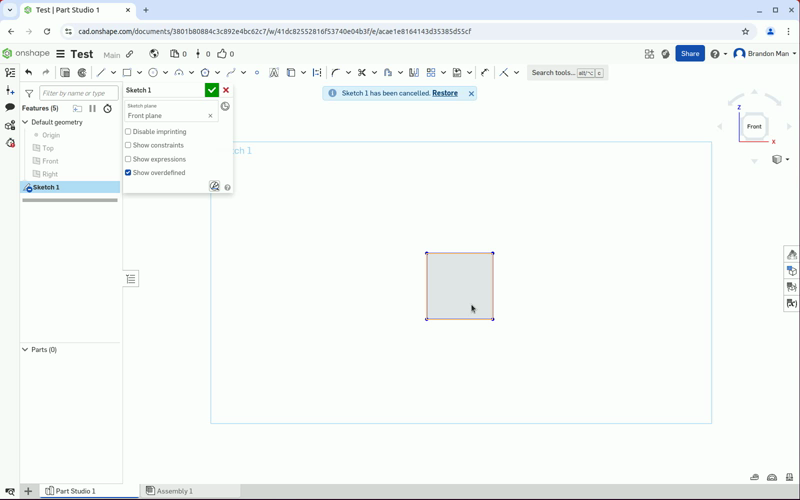
mouse_move(73, 352)
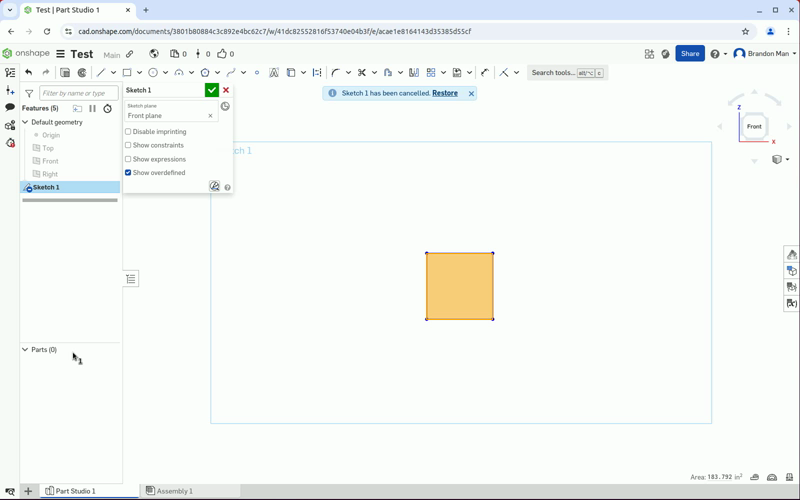
key(shift+y)
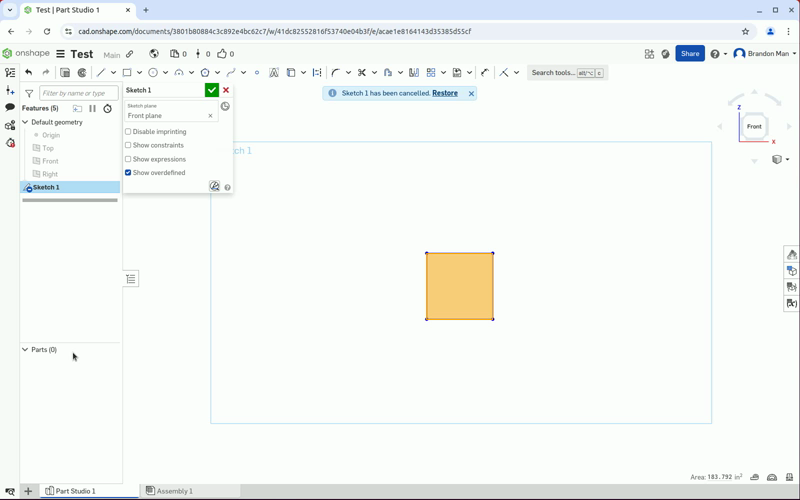
key(shift+e)
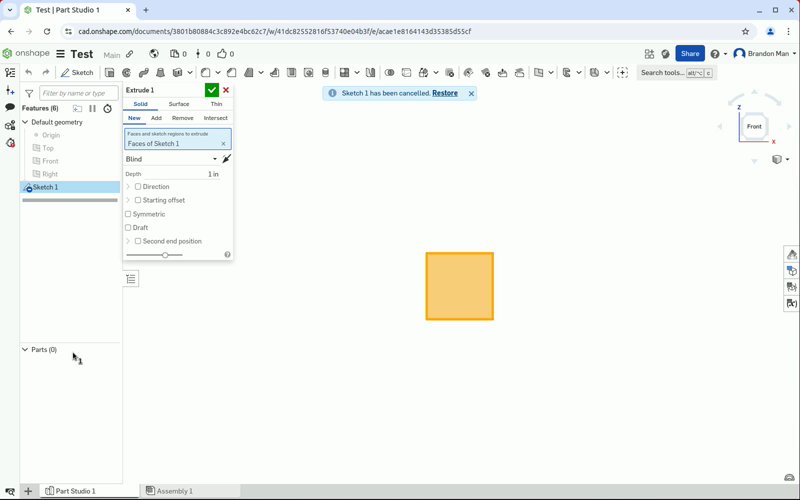
mouse_move(143, 106)
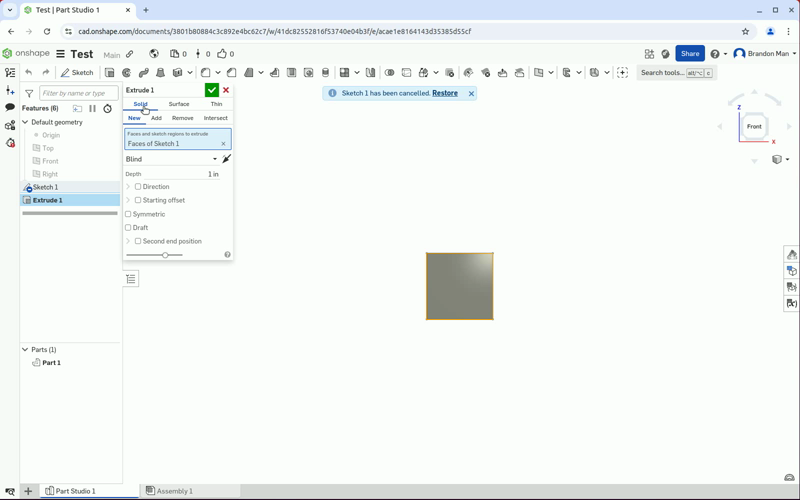
click(143, 106)
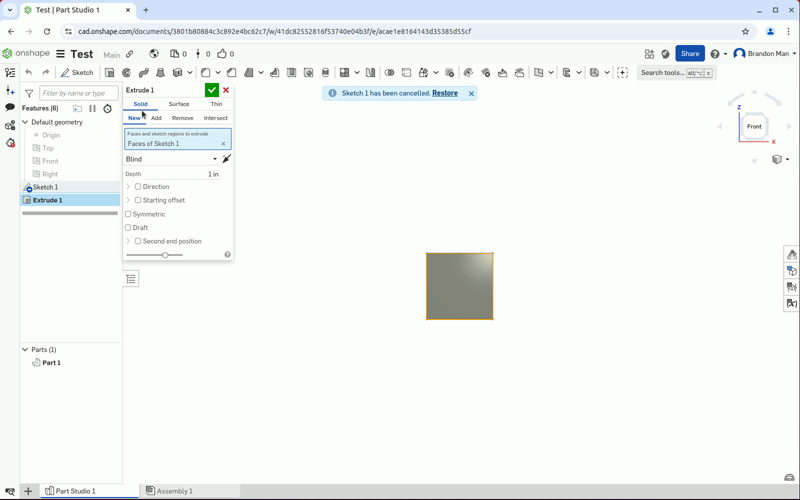
mouse_move(137, 120)
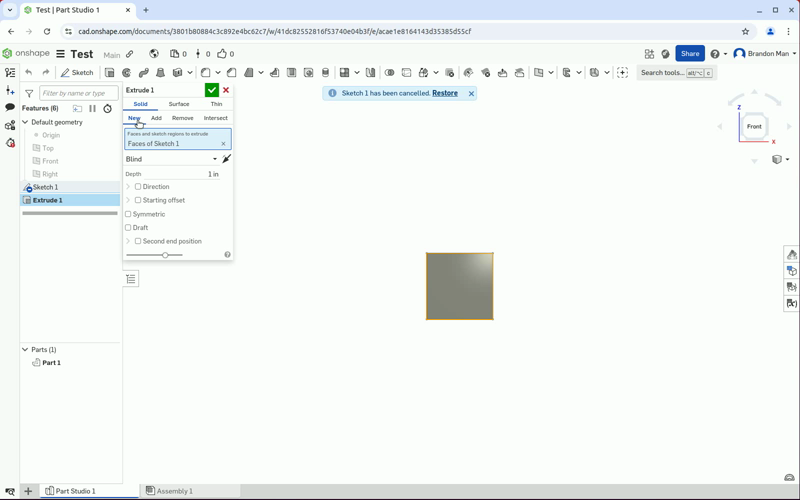
click(137, 120)
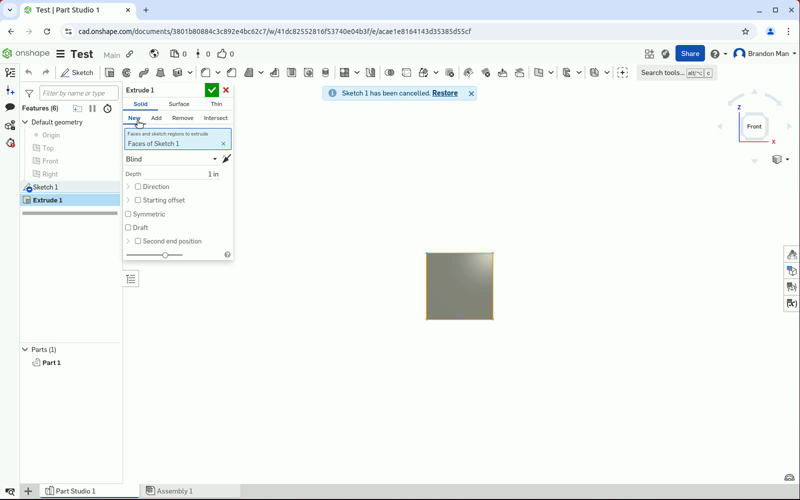
key(tab, 4)
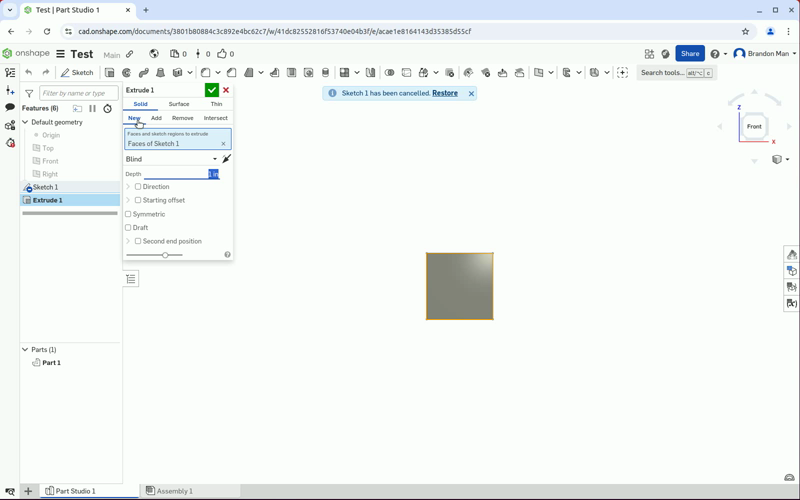
text(13.48)
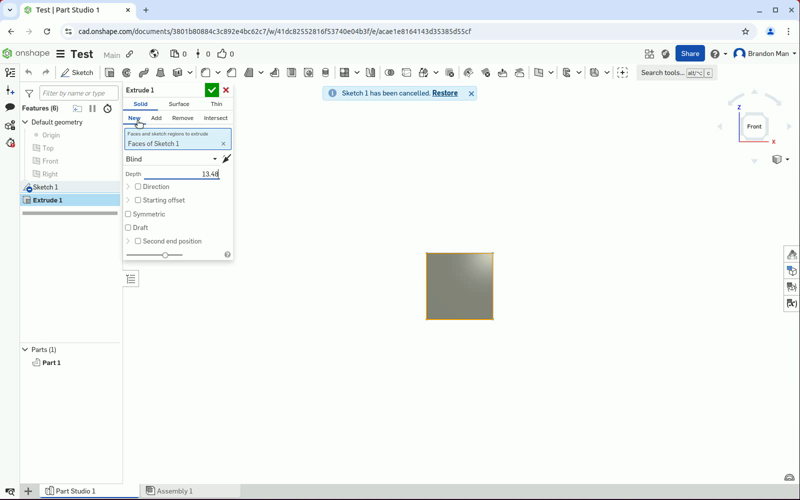
key(enter)
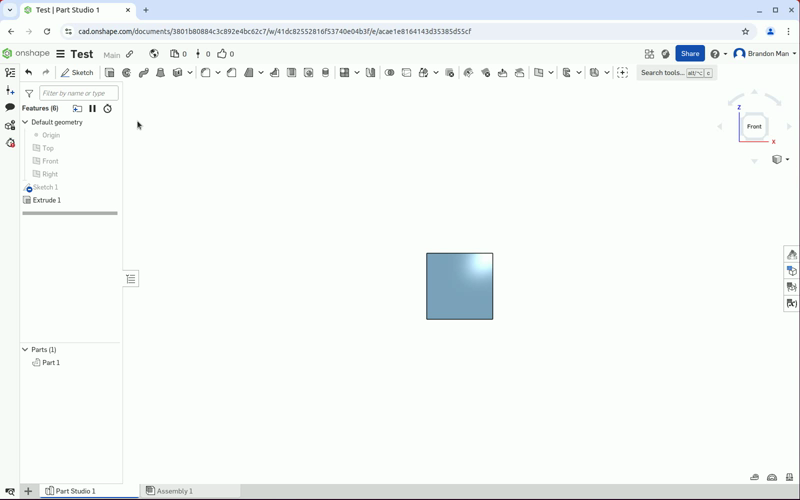
key(shift+h)
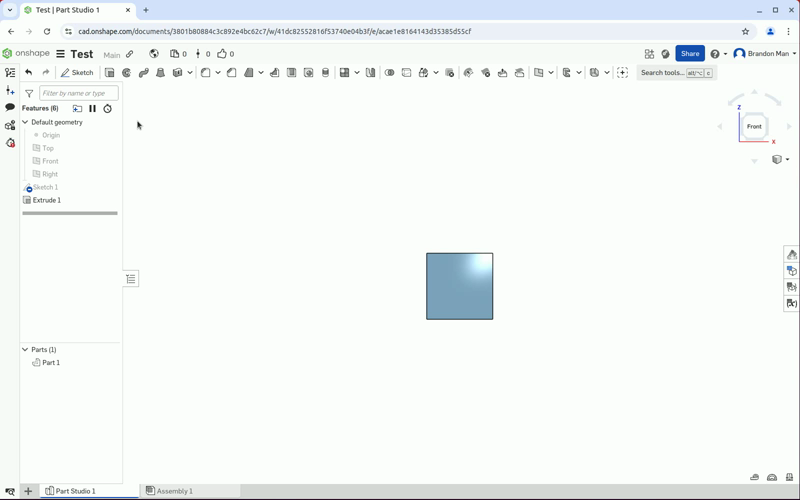
key(shift+h)
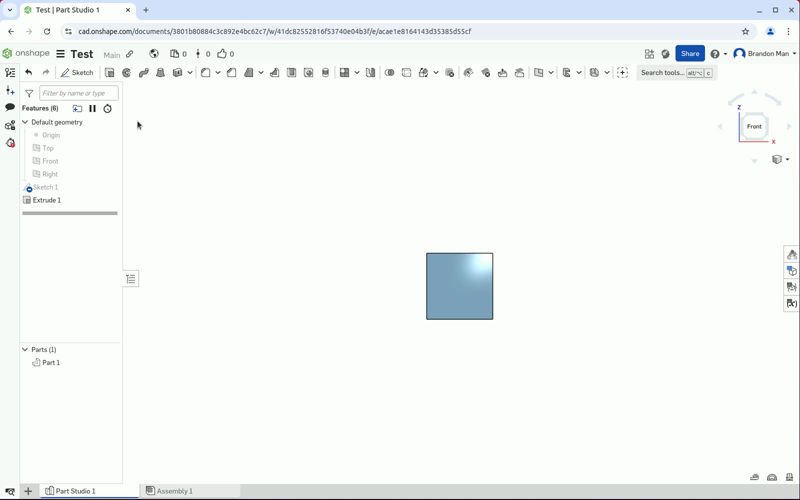
mouse_move(73, 189)
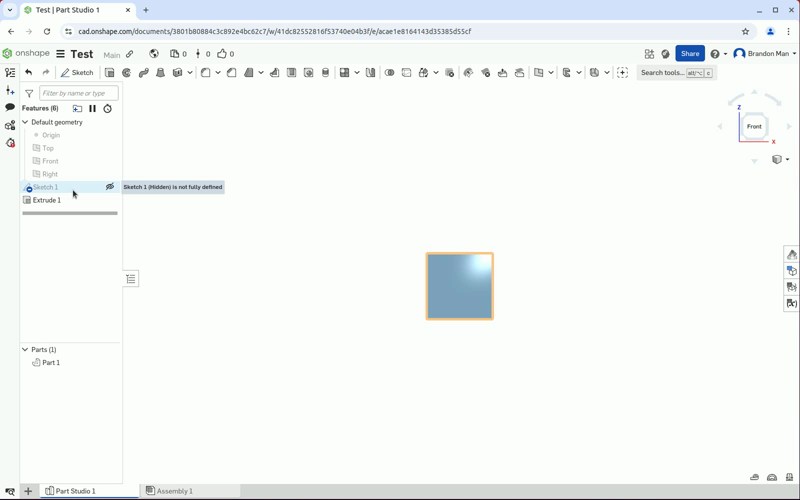
click(73, 189)
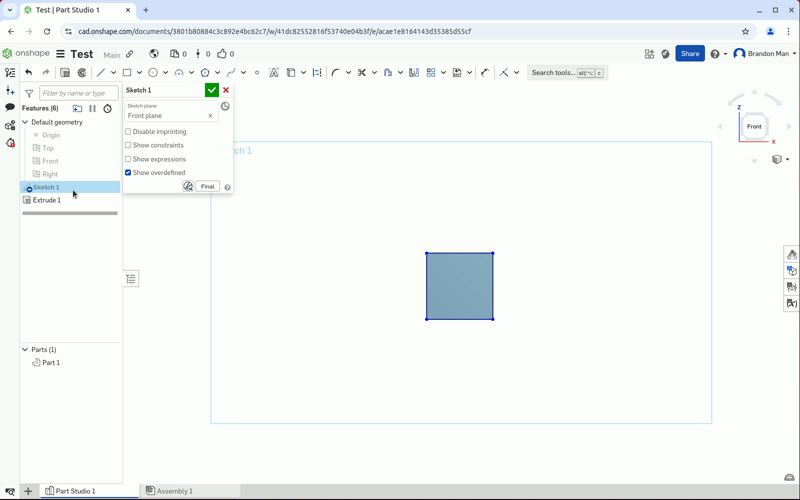
mouse_move(229, 92)
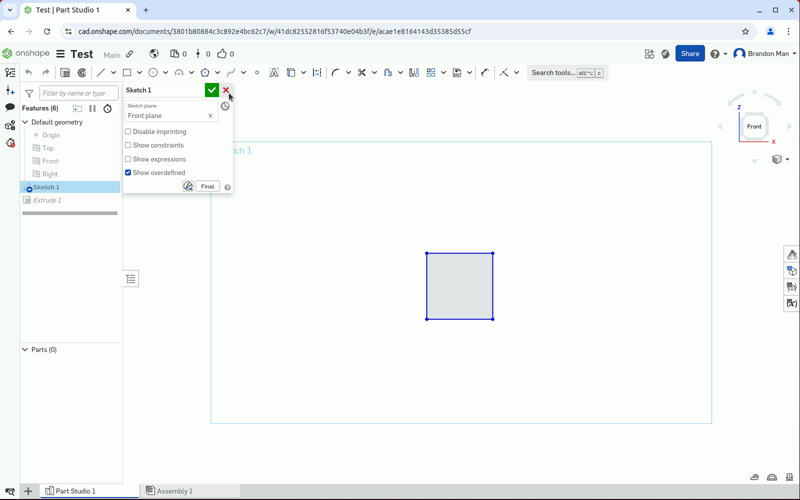
click(229, 92)
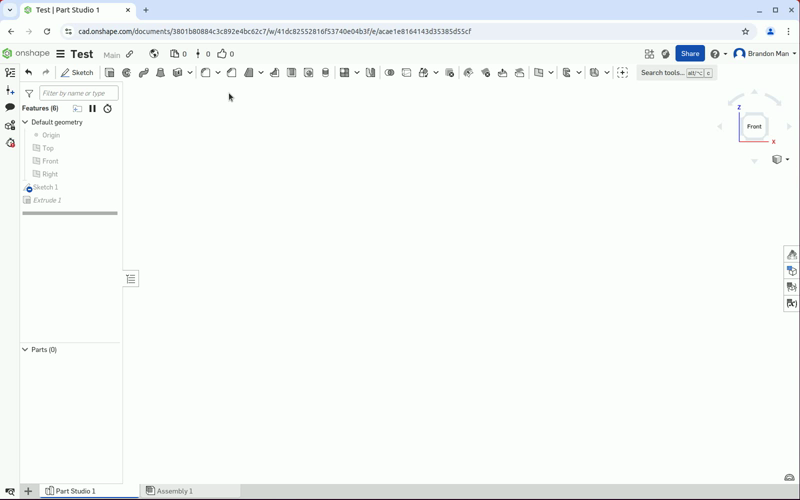
mouse_move(73, 352)
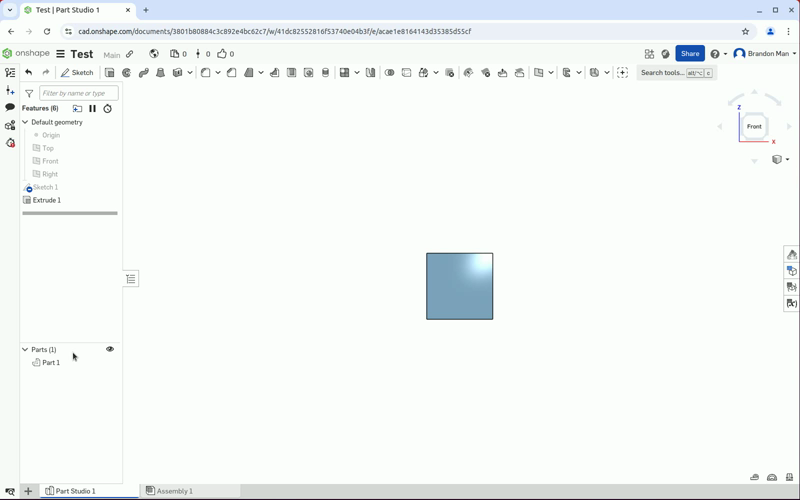
key(y)
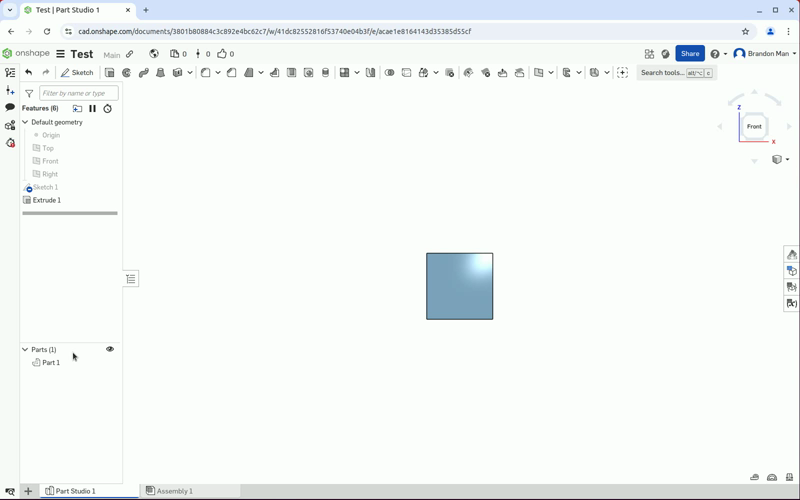
key(shift+p)
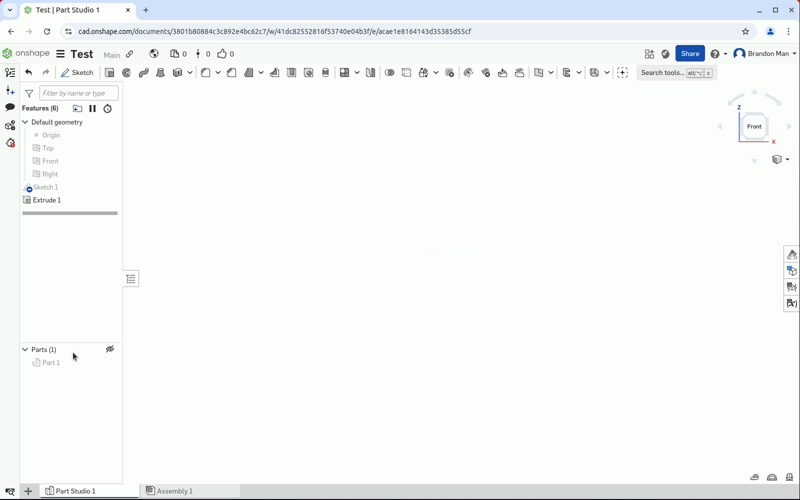
key(space)
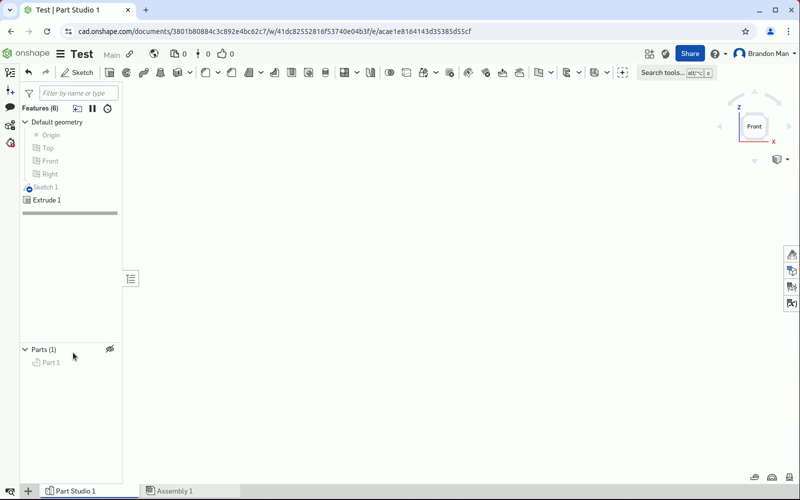
key_down(shift)
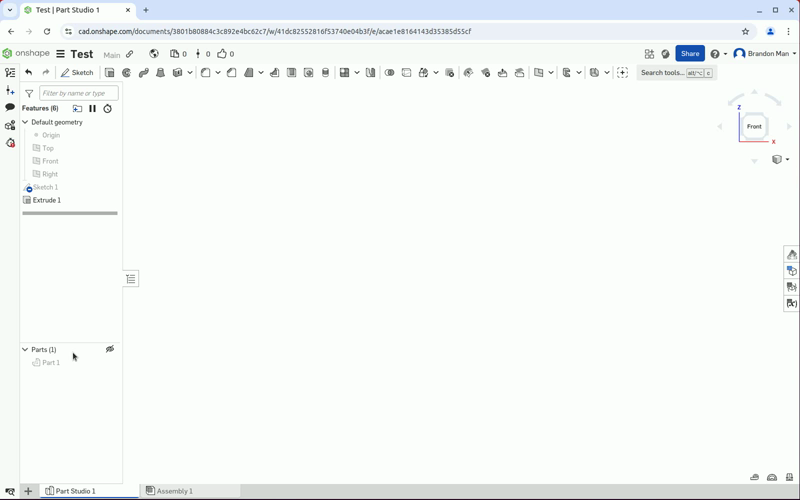
key(down)
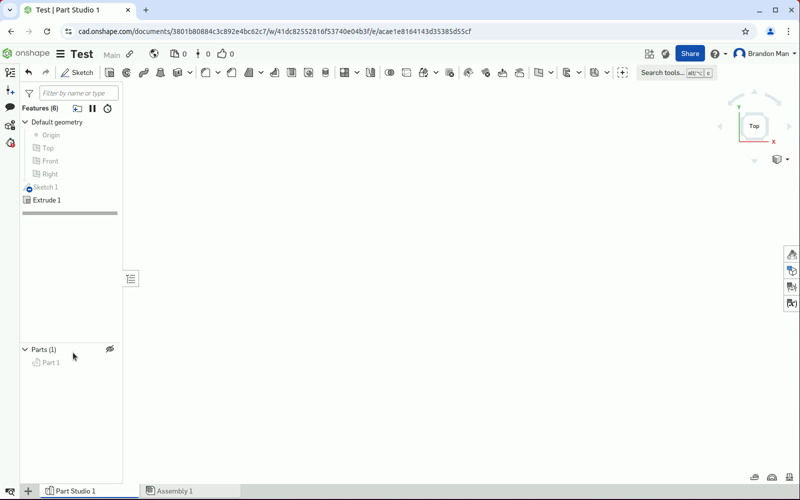
key_up(shift)
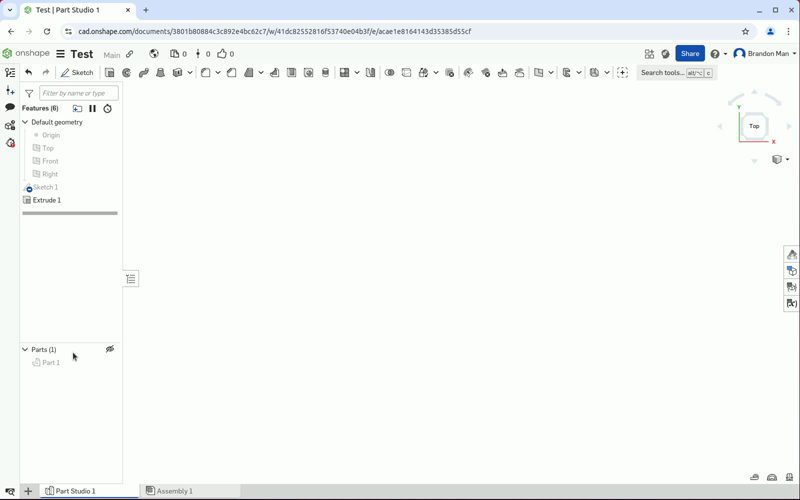
mouse_move(73, 352)
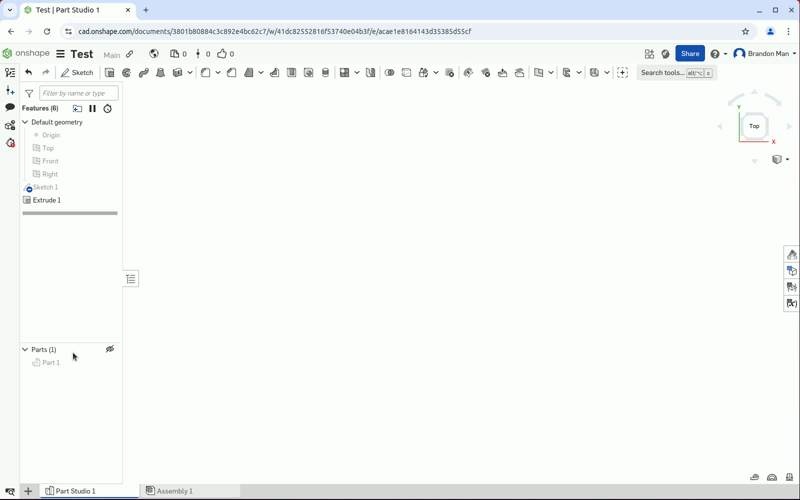
key(shift+y)
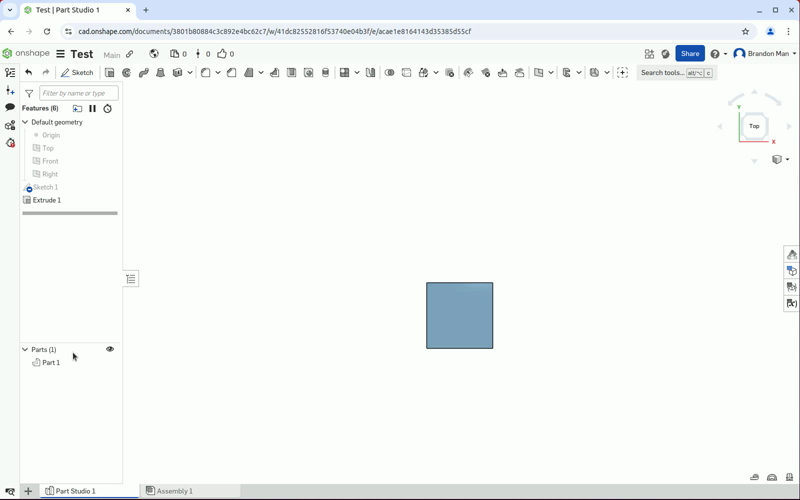
mouse_move(541, 75)
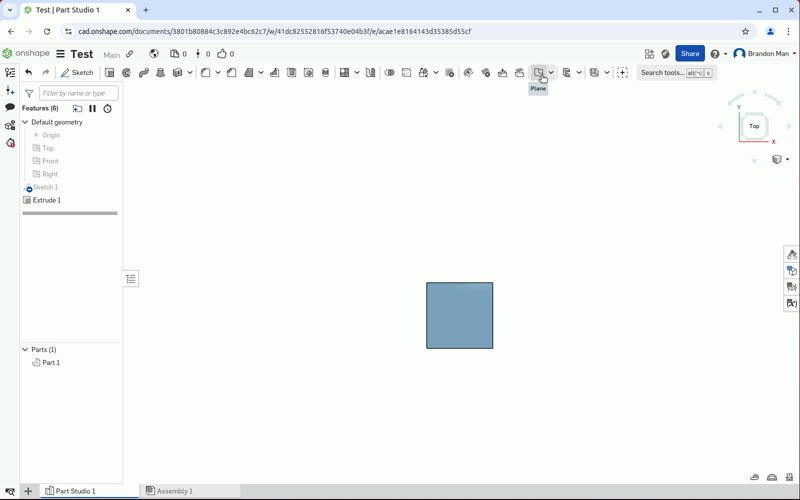
click(541, 75)
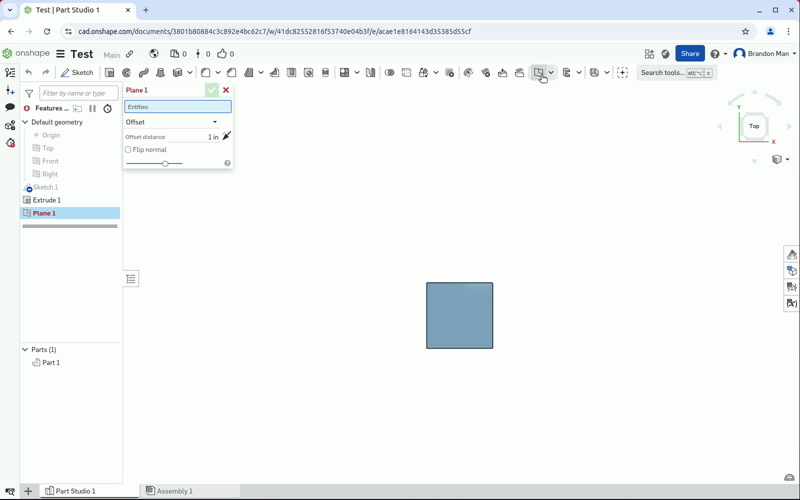
mouse_move(73, 150)
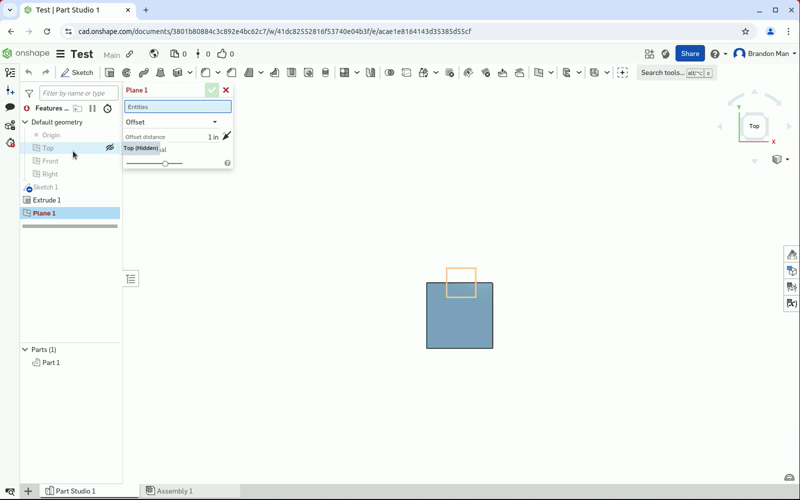
click(73, 150)
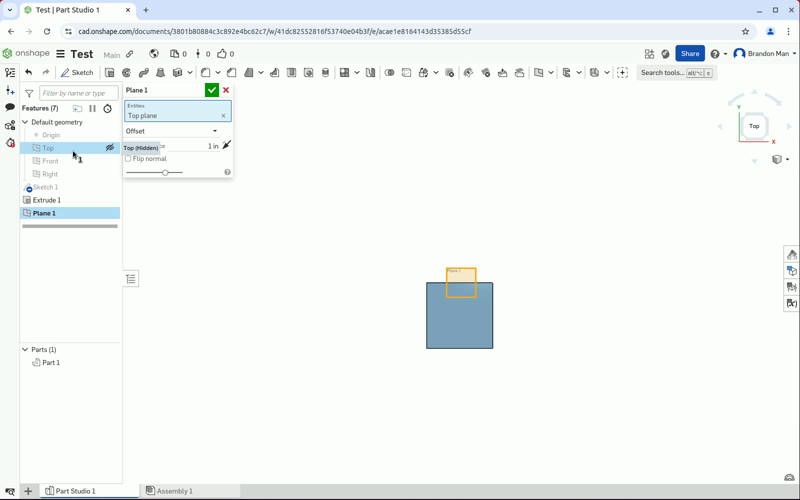
key(tab, 2)
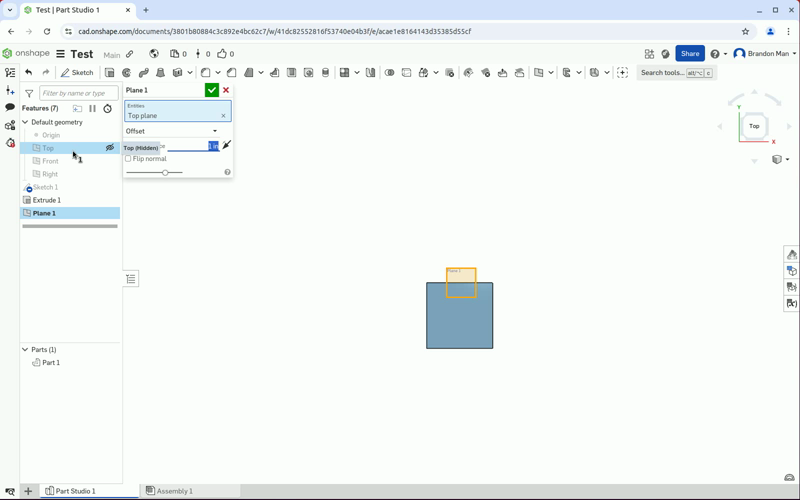
text(6.008)
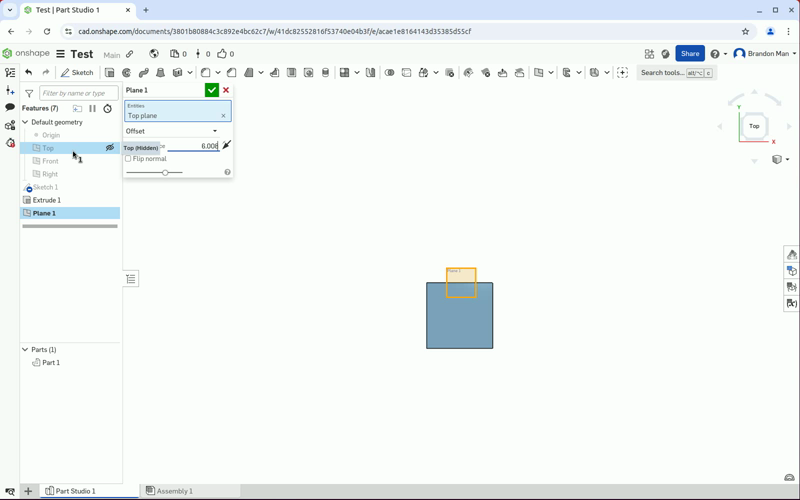
key(enter, 2)
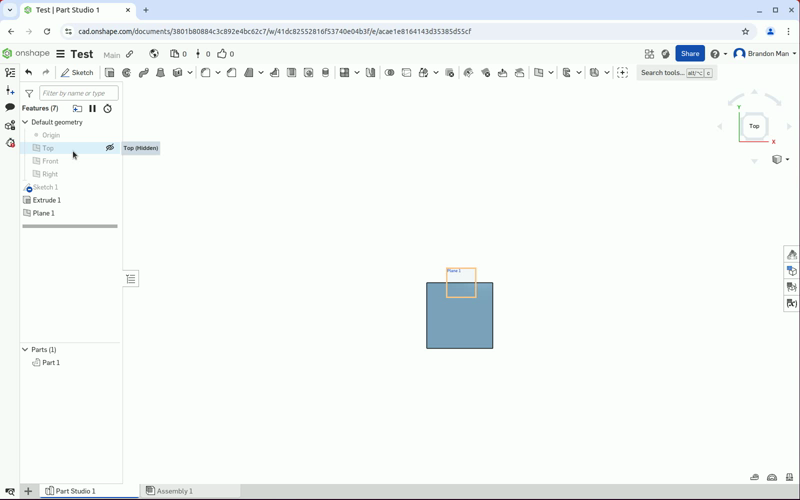
key(shift+s)
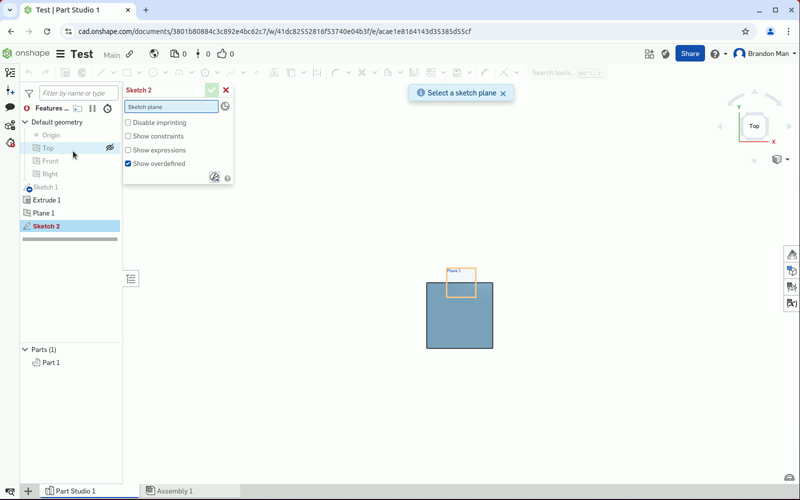
mouse_move(73, 215)
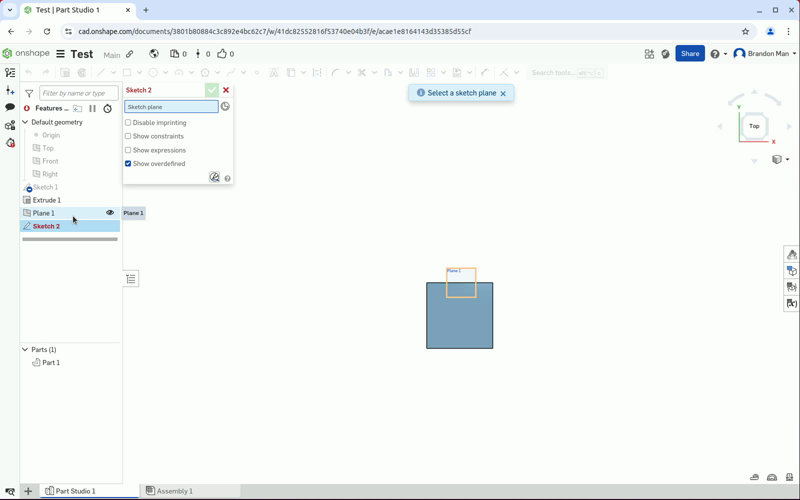
click(73, 215)
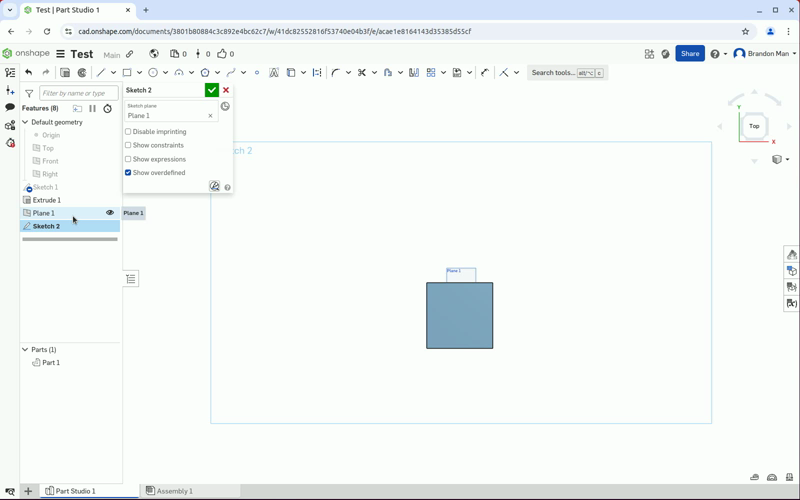
mouse_move(73, 352)
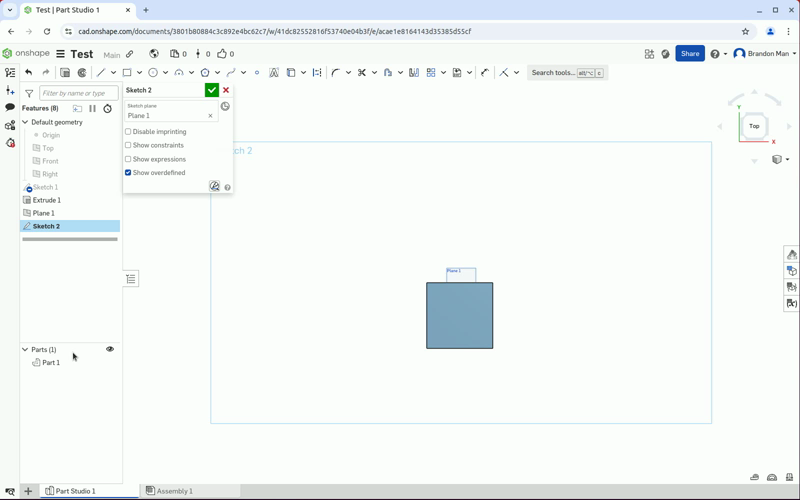
key(y)
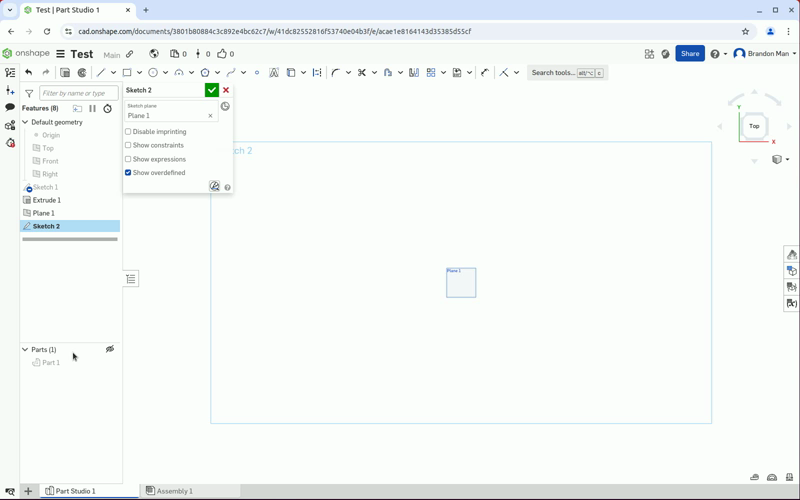
key(c)
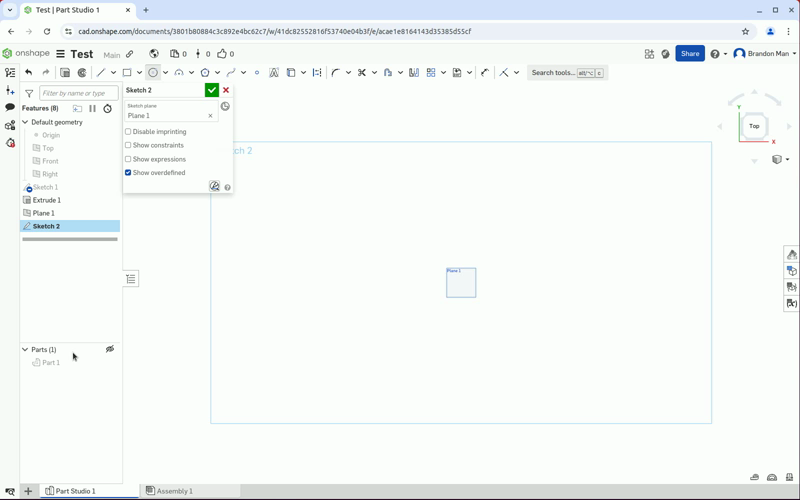
key_down(shift)
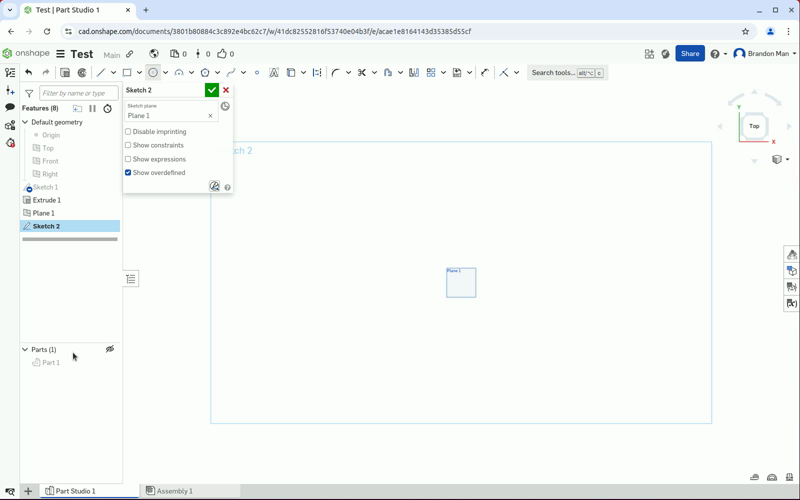
mouse_move(455, 312)
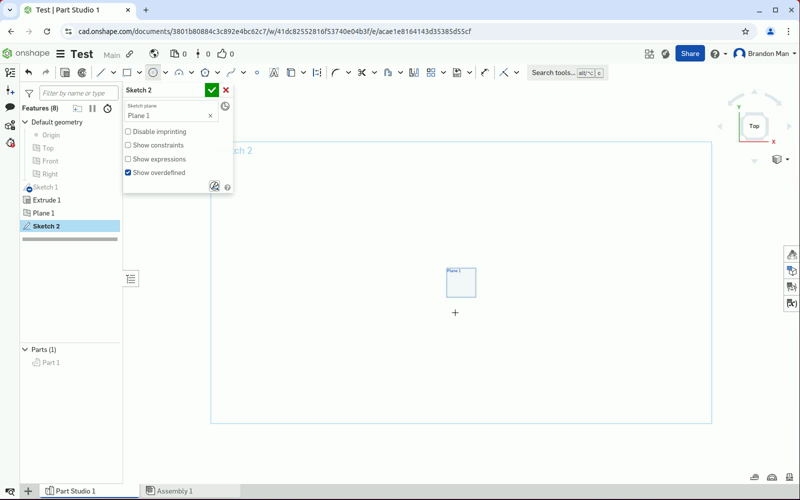
click(455, 312)
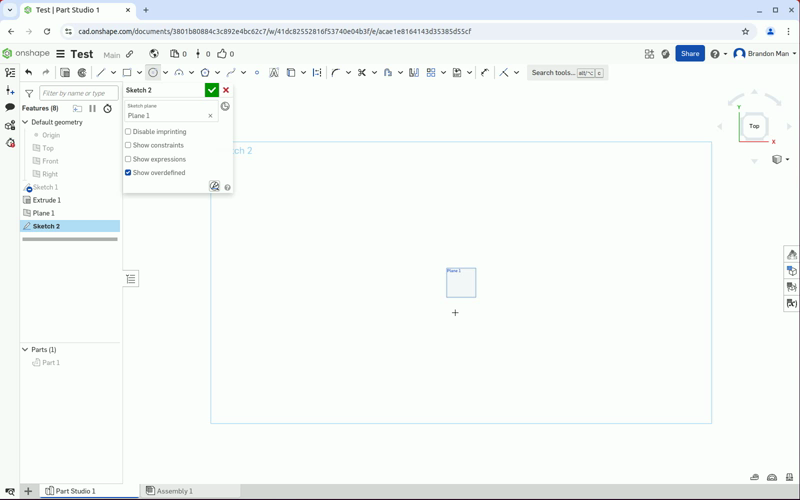
key_up(shift)
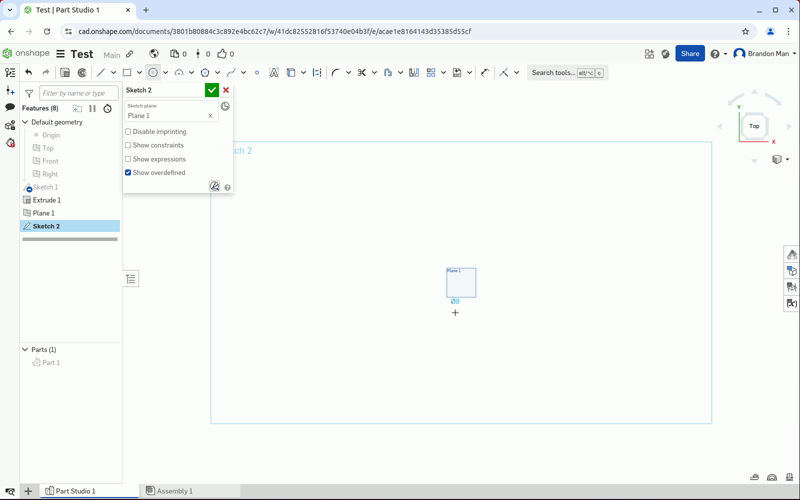
mouse_move(539, 312)
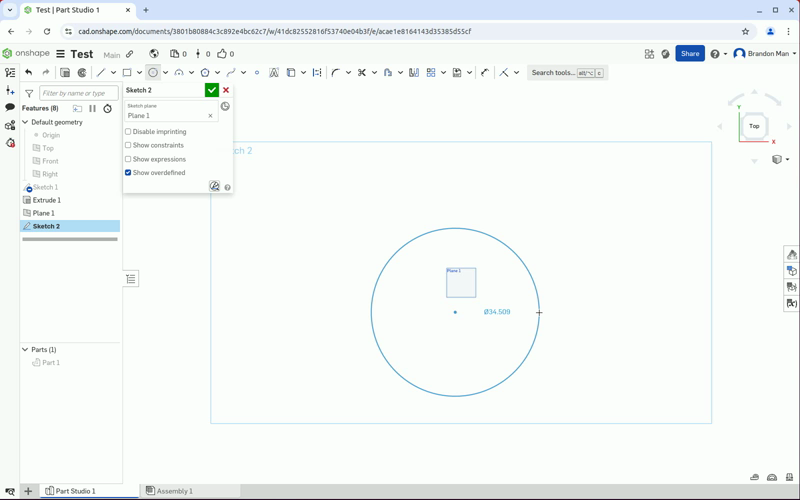
click(539, 312)
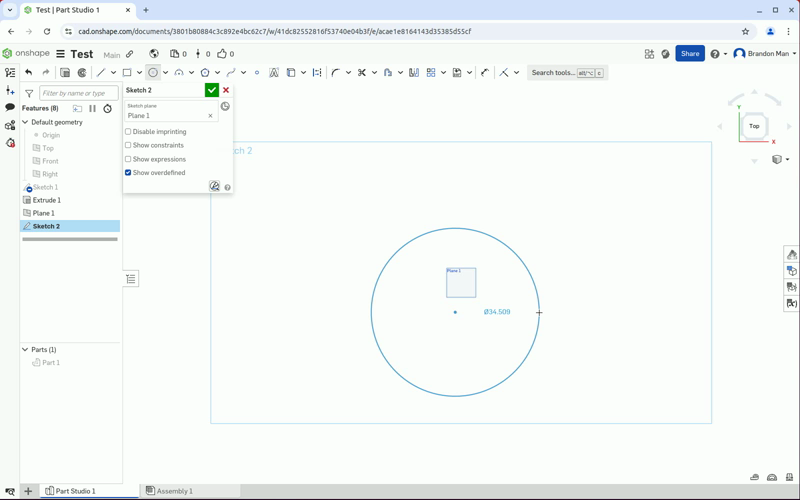
key(esc)
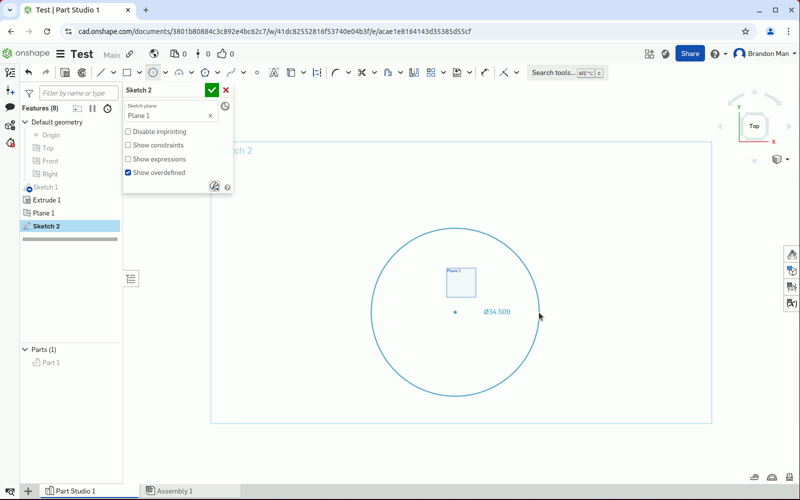
key(l)
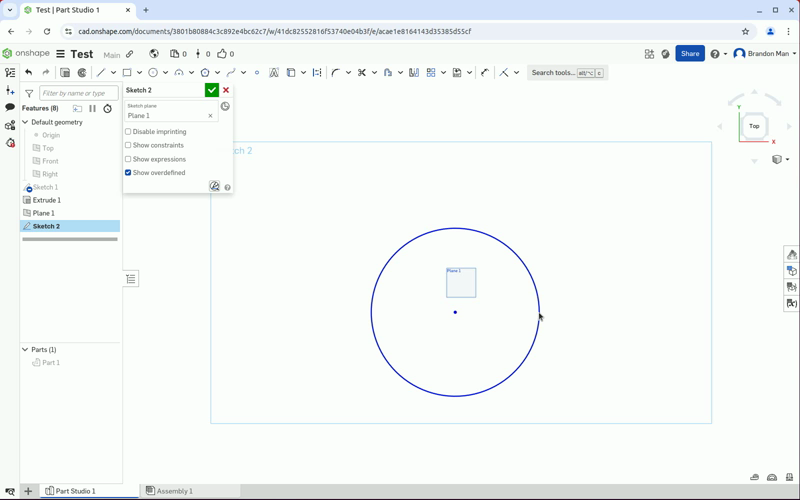
key_down(shift)
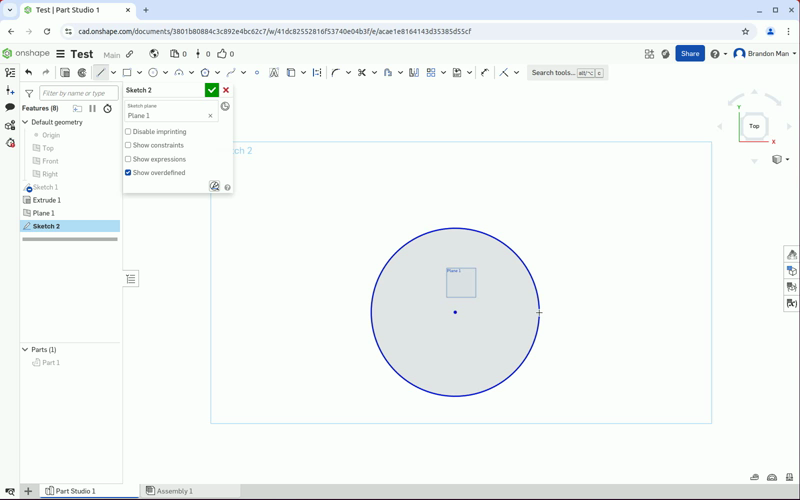
mouse_move(425, 347)
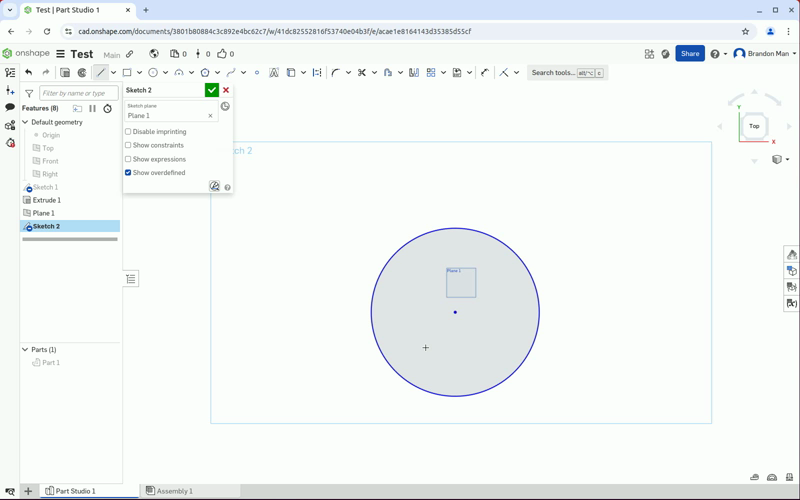
click(425, 347)
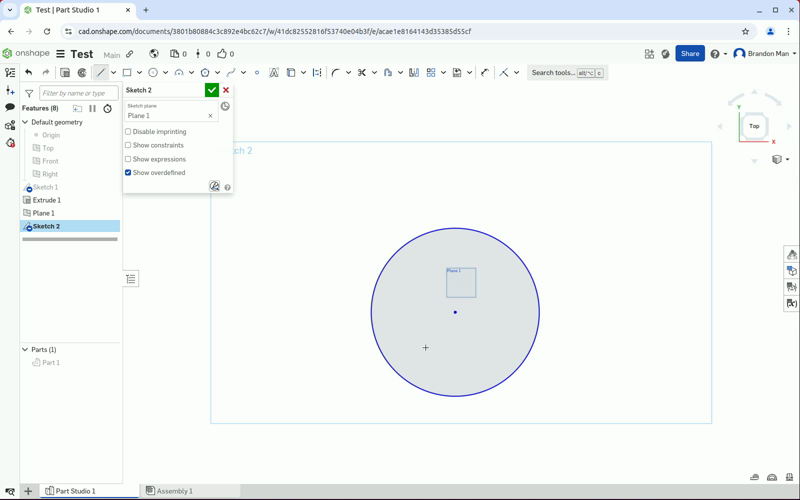
key_up(shift)
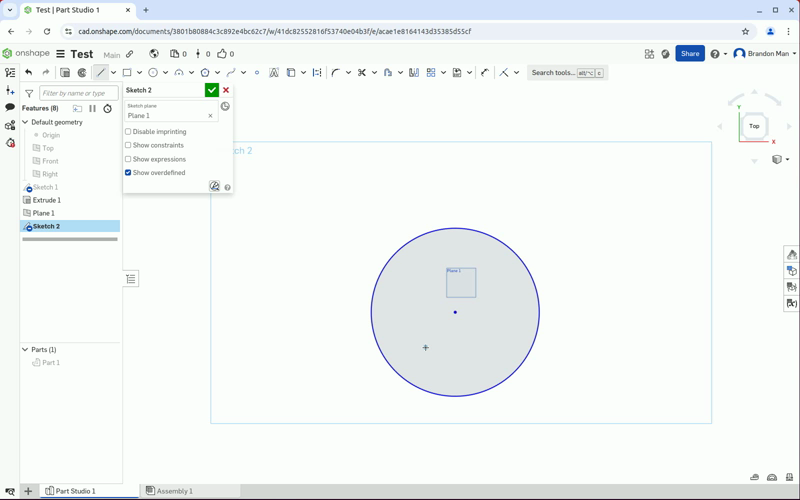
key_down(shift)
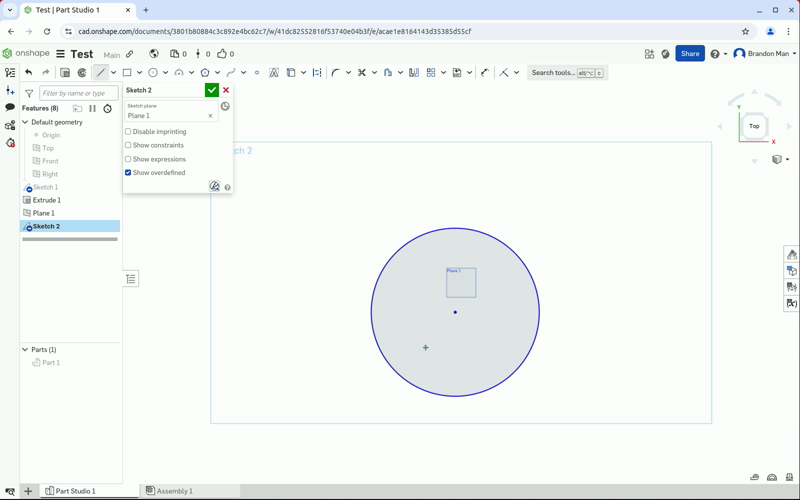
mouse_move(492, 347)
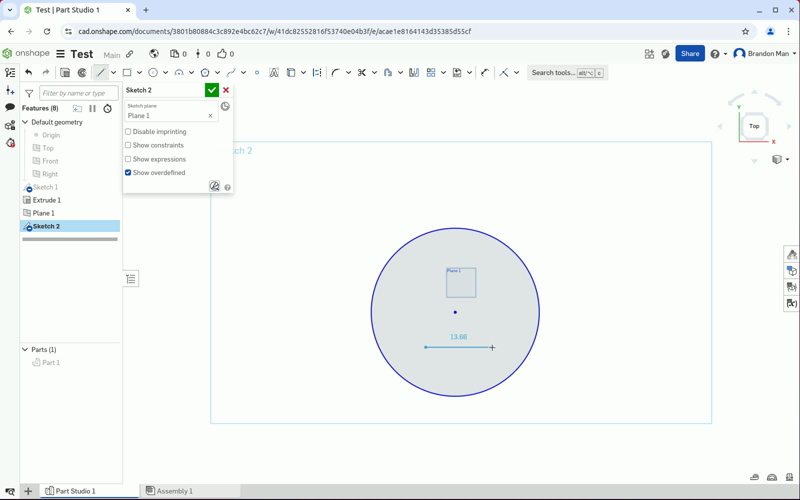
click(492, 347)
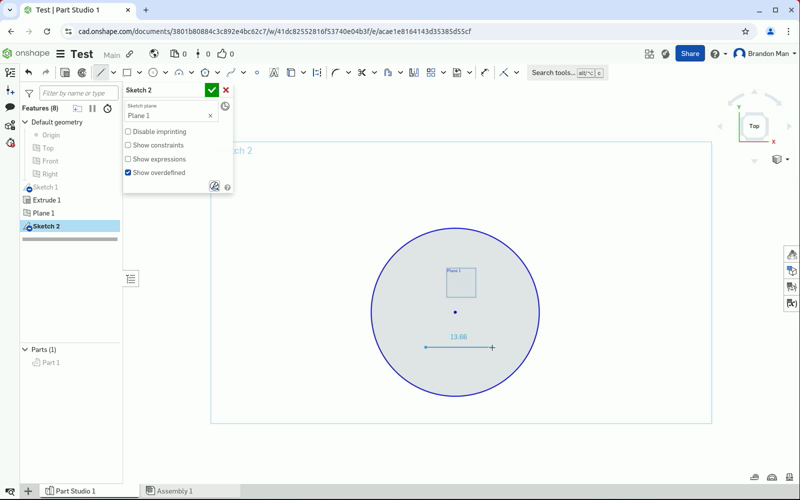
key_up(shift)
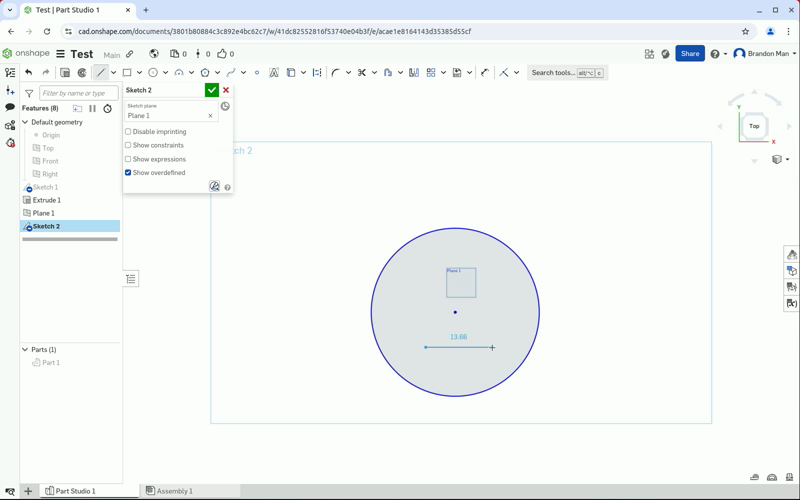
key_down(shift)
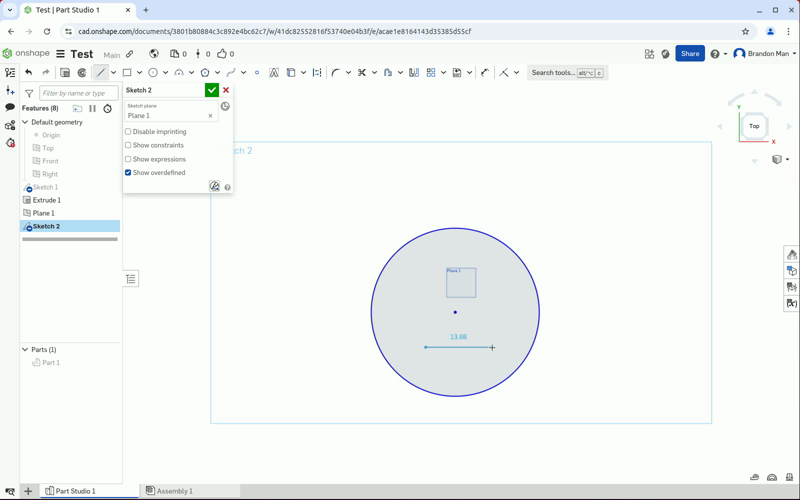
mouse_move(492, 282)
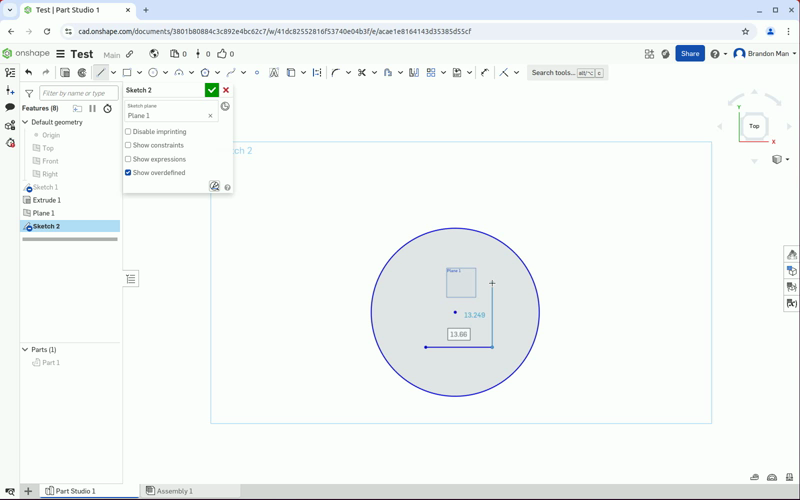
click(492, 282)
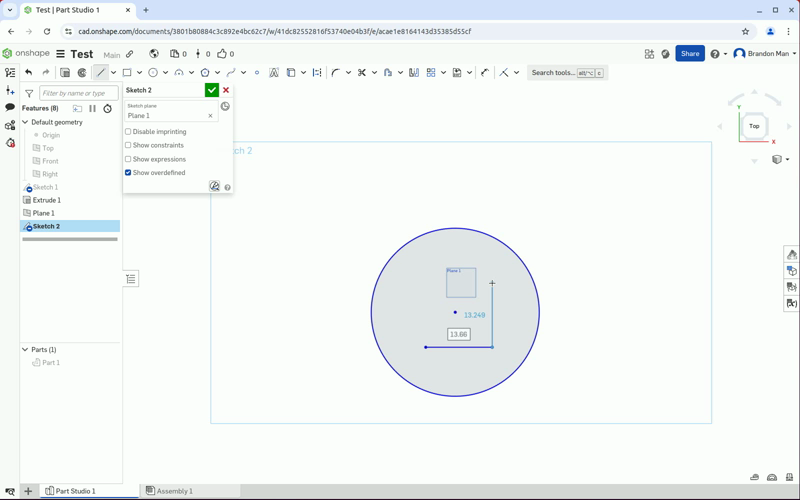
key_up(shift)
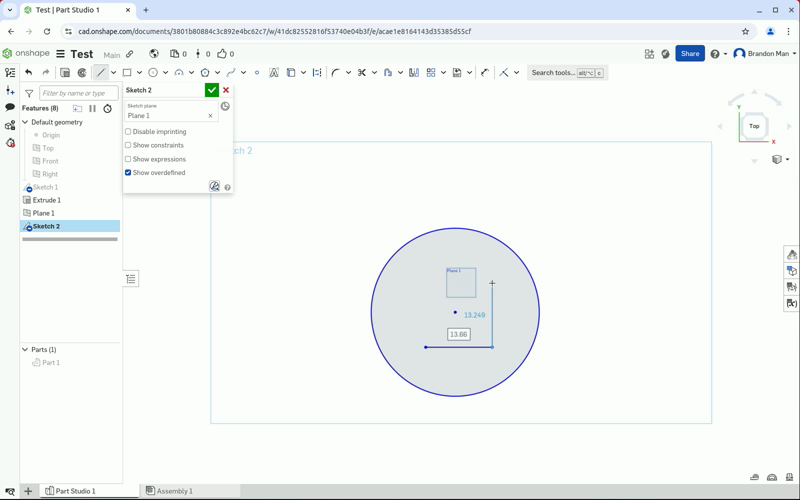
key_down(shift)
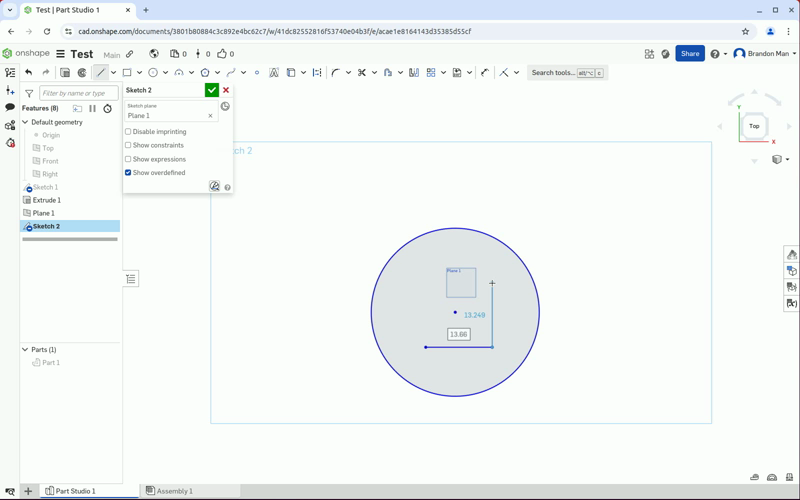
mouse_move(425, 282)
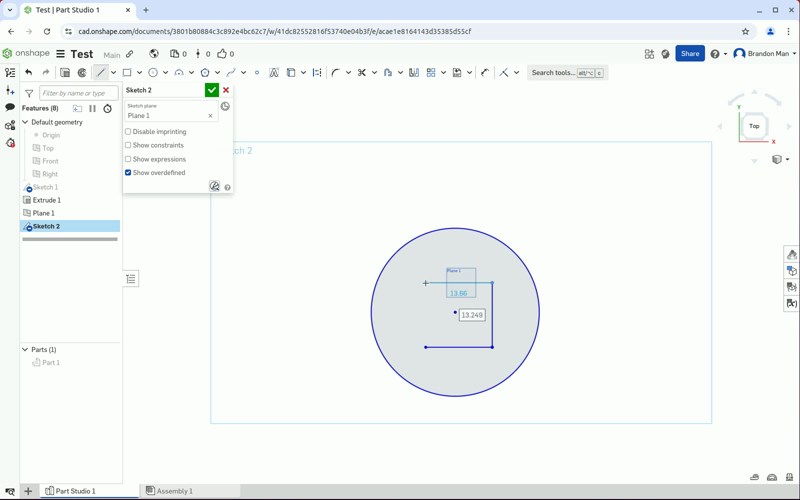
click(425, 282)
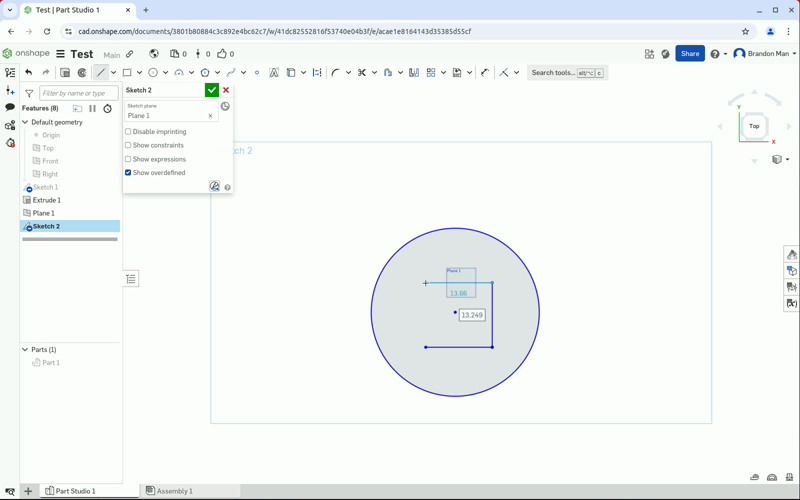
key_up(shift)
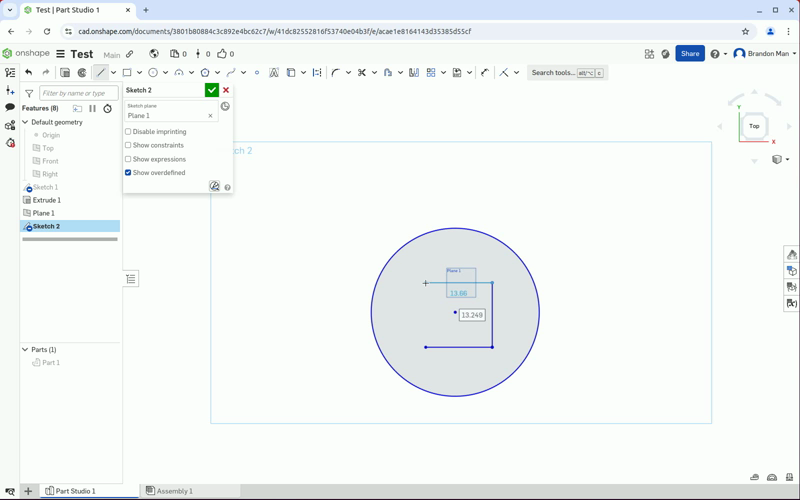
key_down(shift)
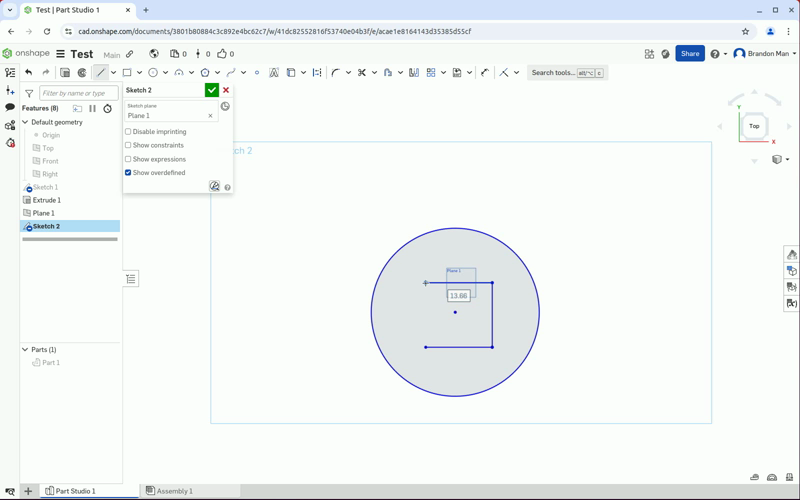
mouse_move(425, 347)
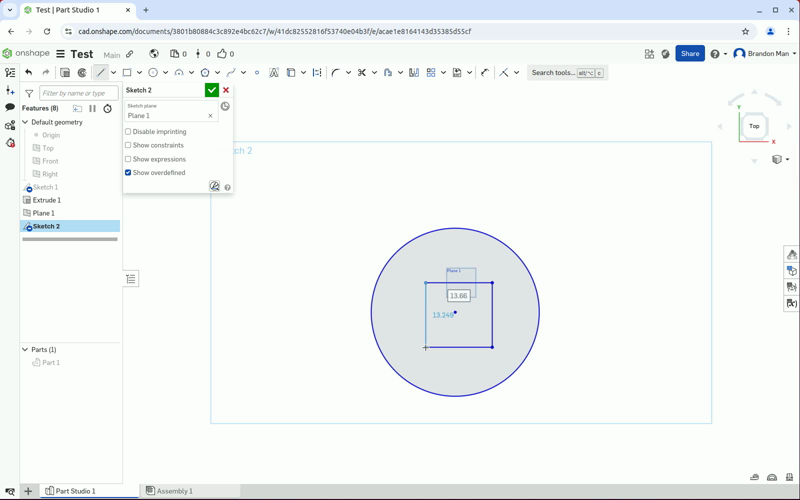
key_up(shift)
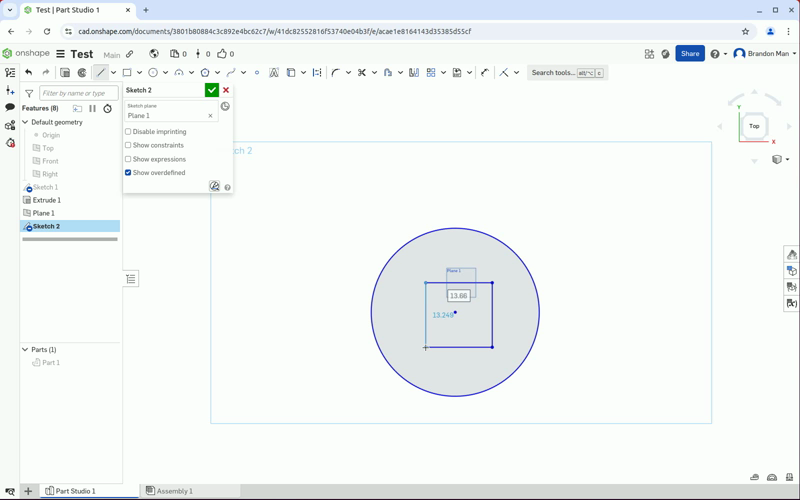
click(425, 347)
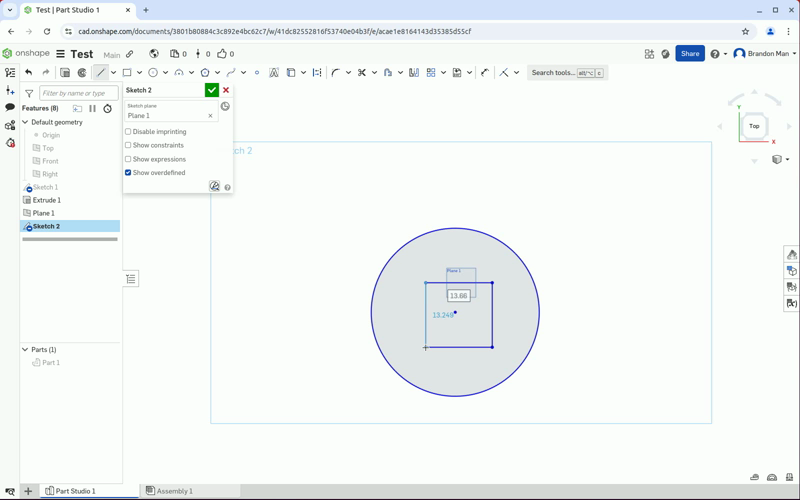
key(esc)
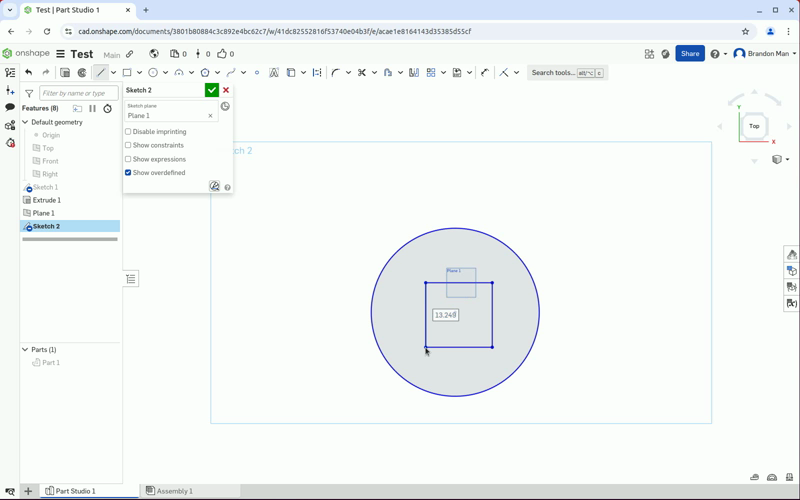
mouse_move(511, 317)
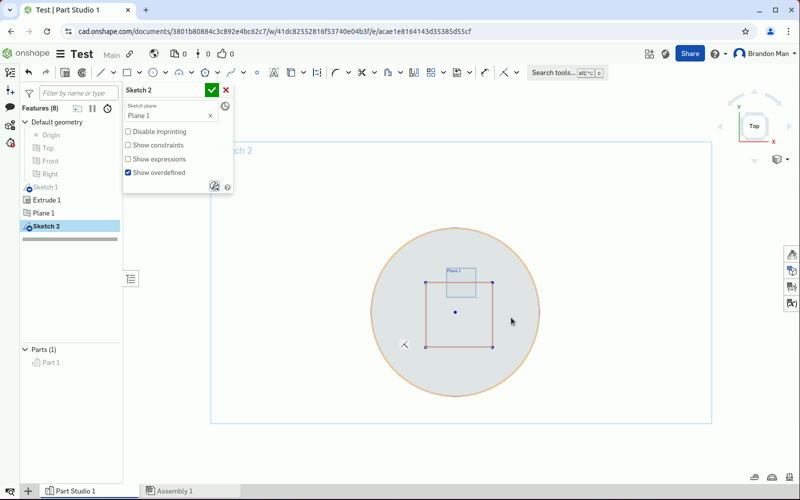
click(511, 317)
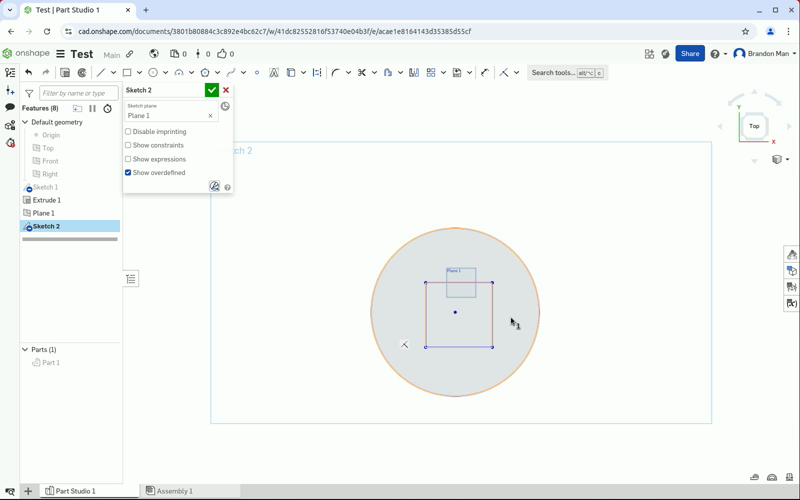
mouse_move(73, 352)
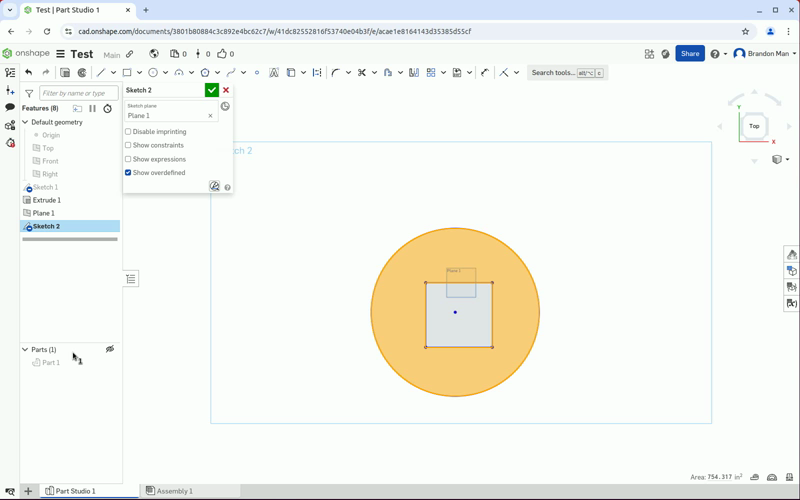
key(shift+y)
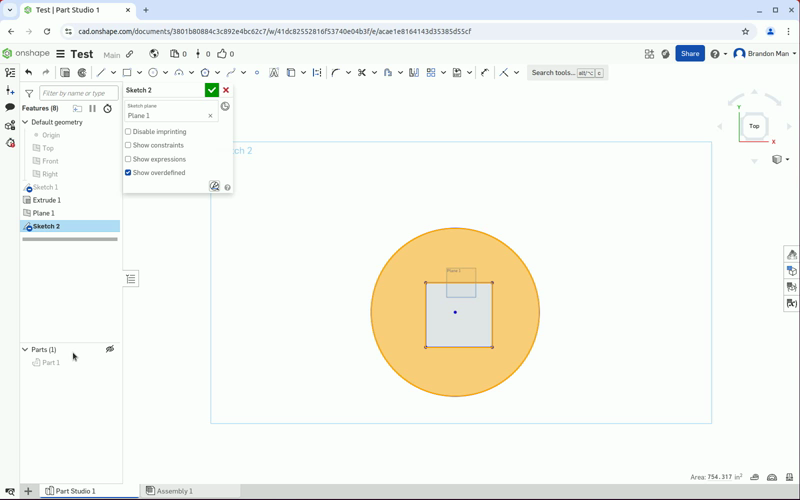
key(shift+e)
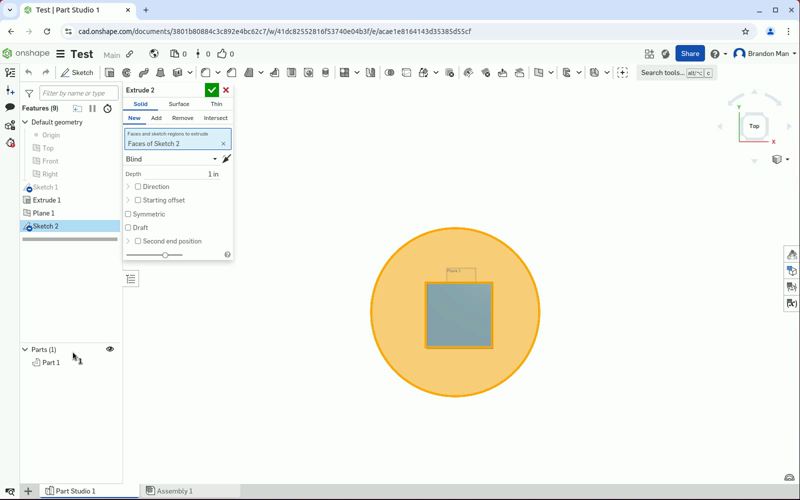
mouse_move(143, 106)
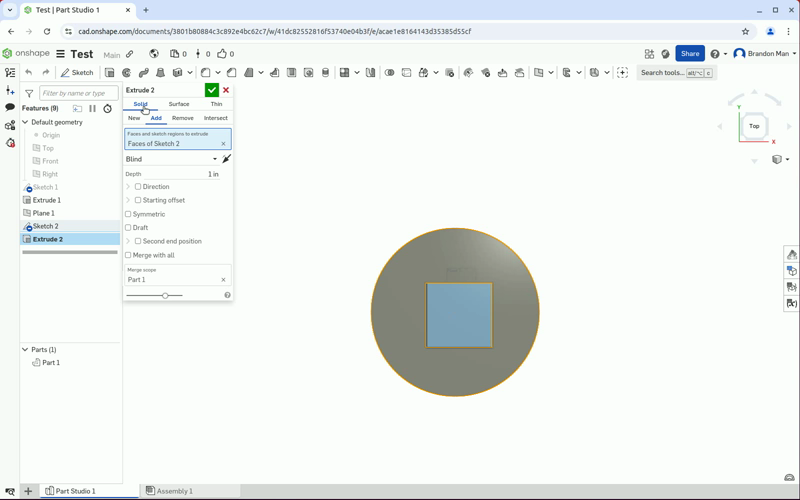
click(143, 106)
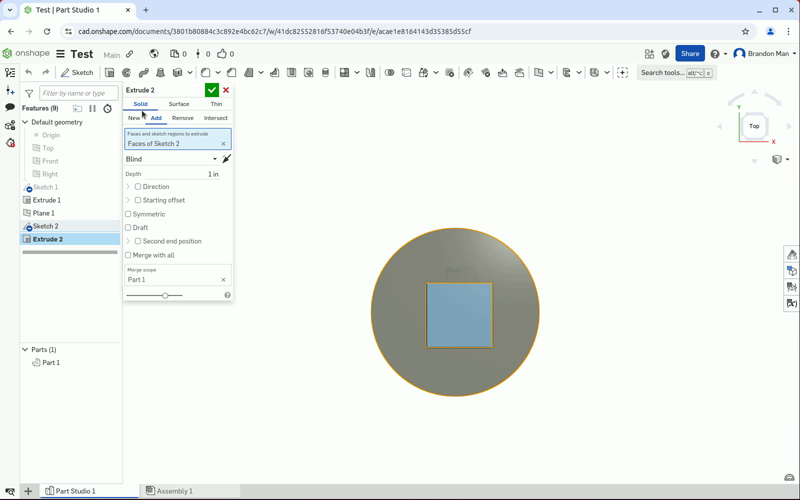
mouse_move(137, 120)
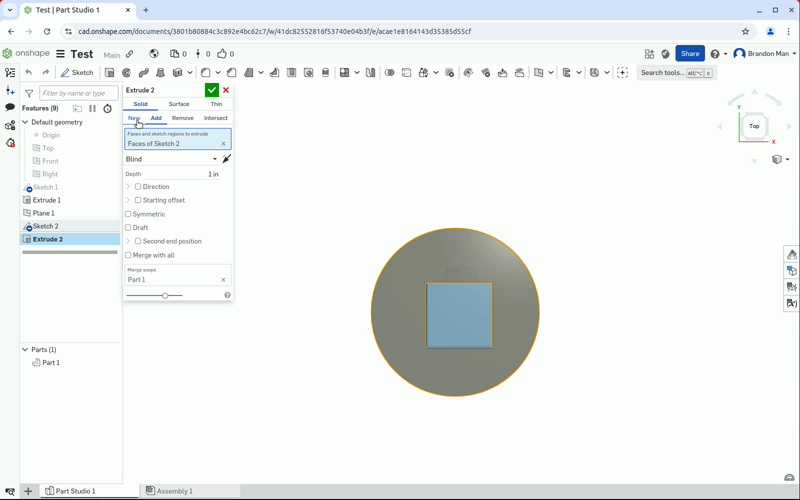
click(137, 120)
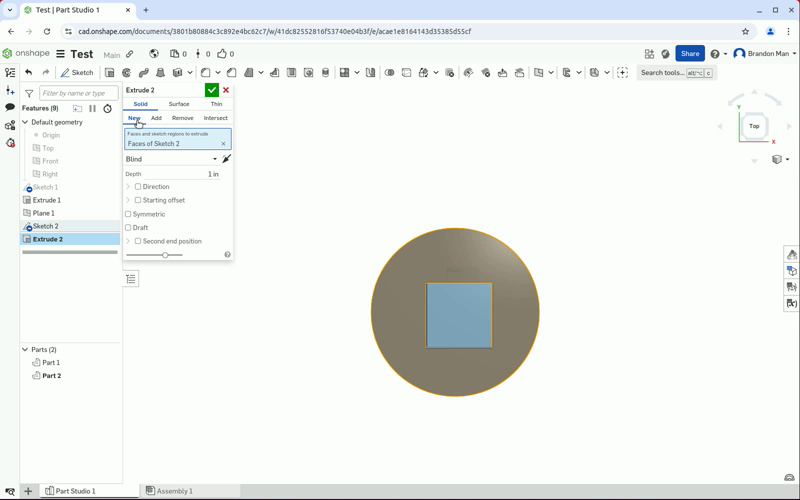
key(tab, 4)
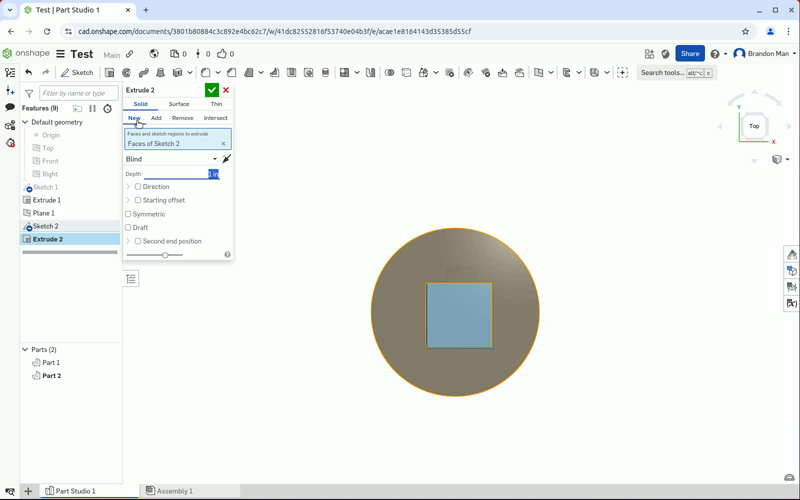
text(8.906)
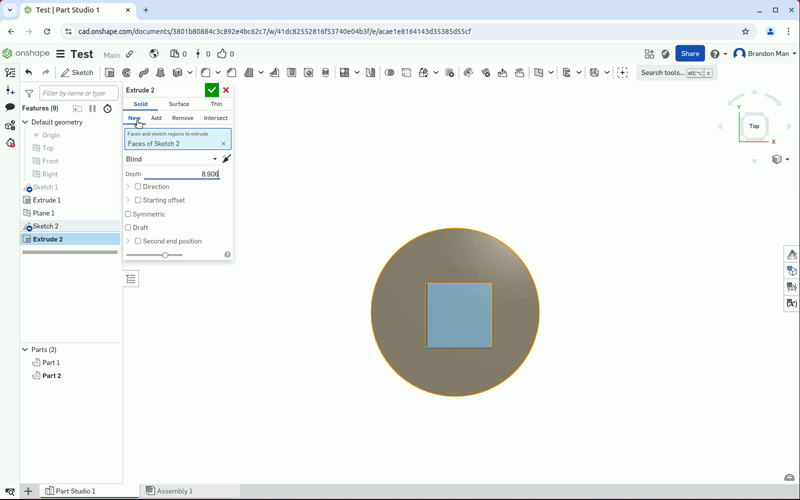
key(enter)
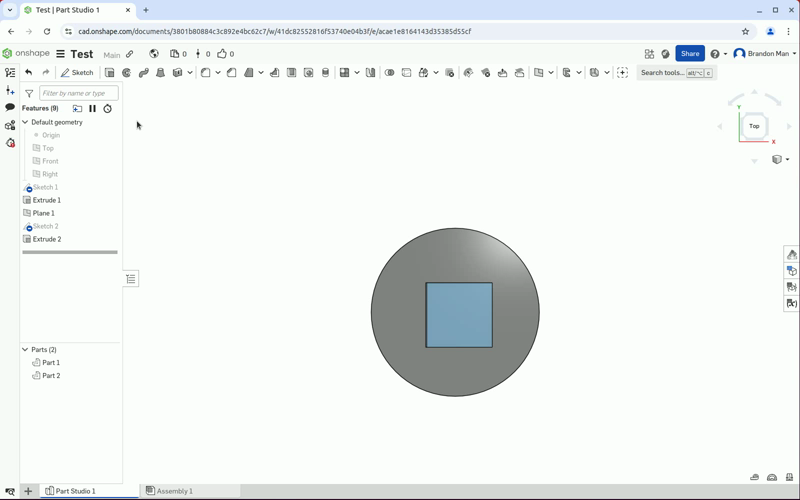
key(shift+h)
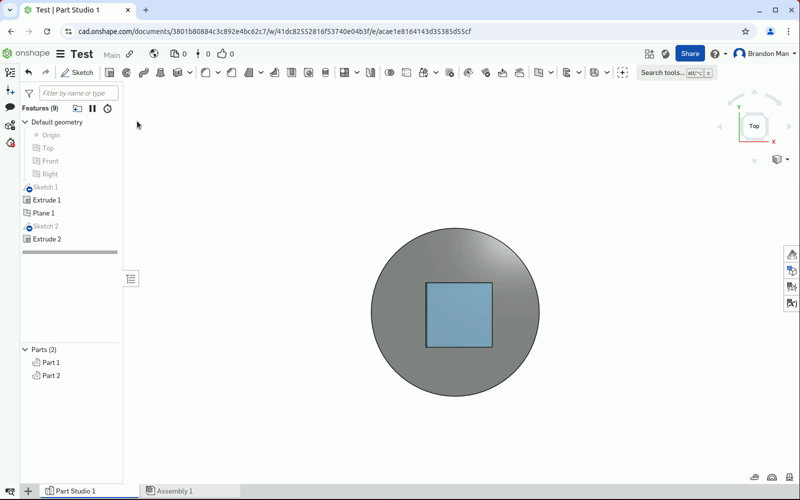
key(shift+h)
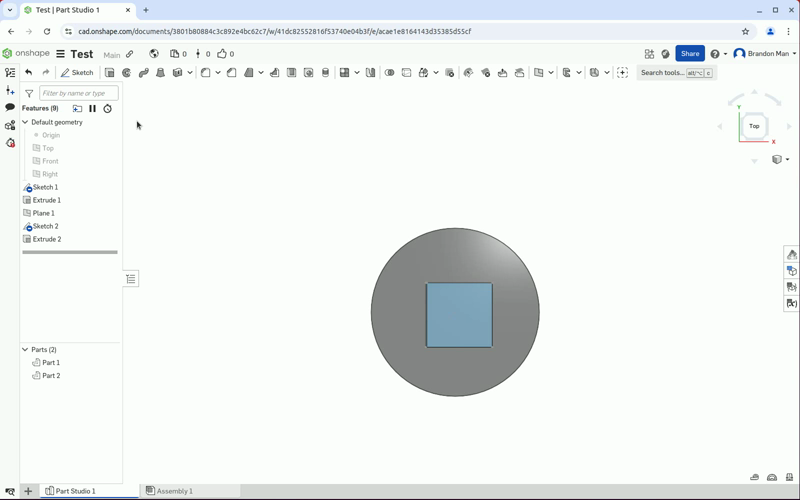
key(shift+7)
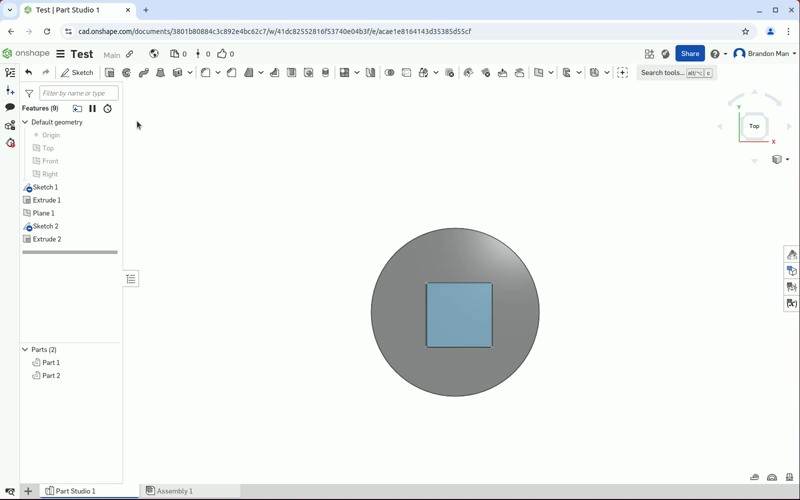
key(up, 3)
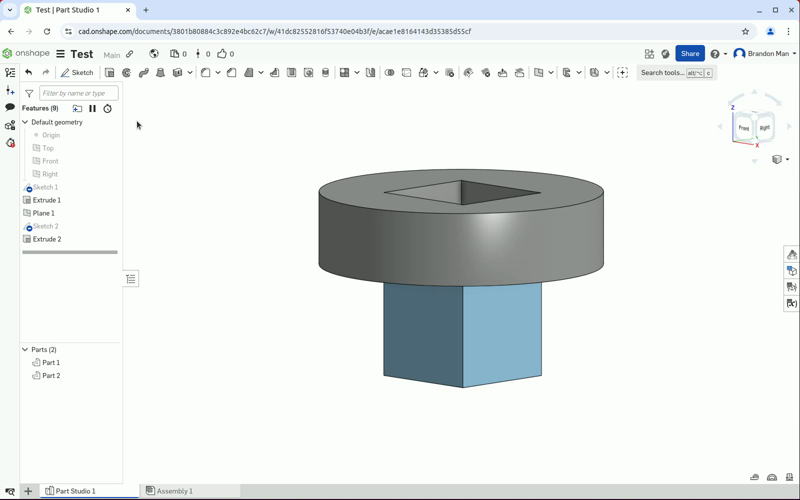
key(left, 3)
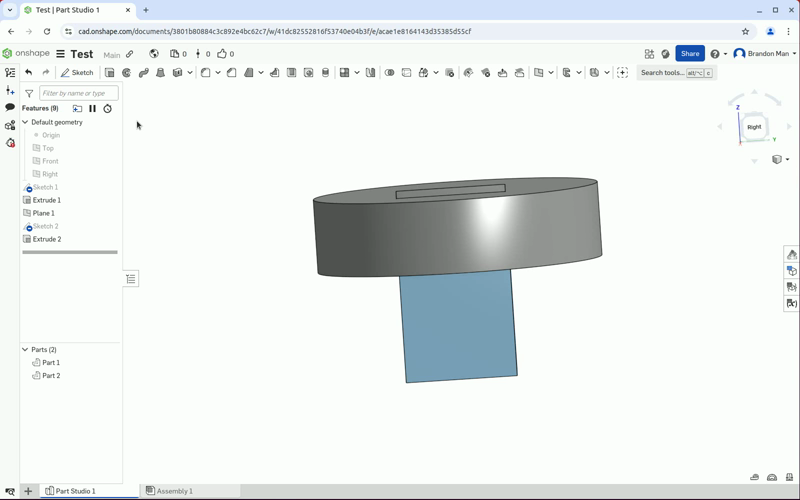
key(right, 3)
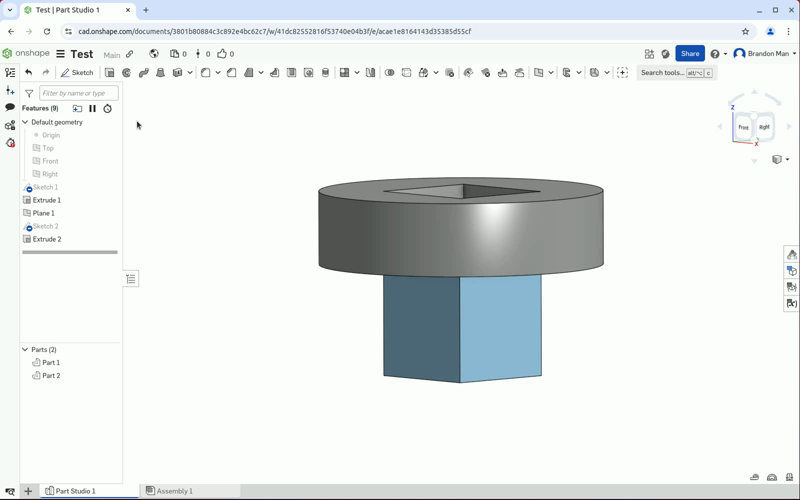
key(down, 3)
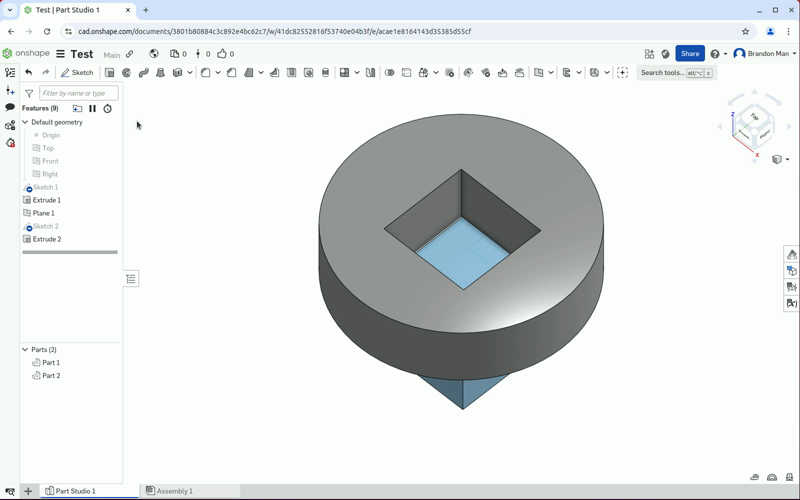
mouse_move(73, 189)
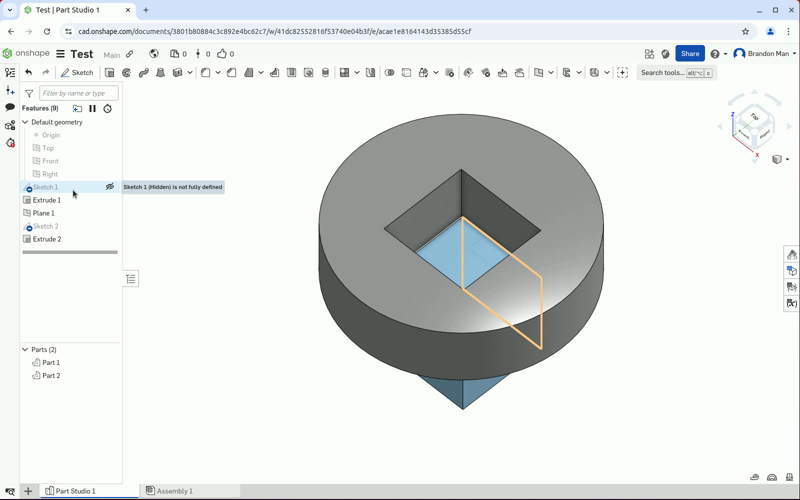
click(73, 189)